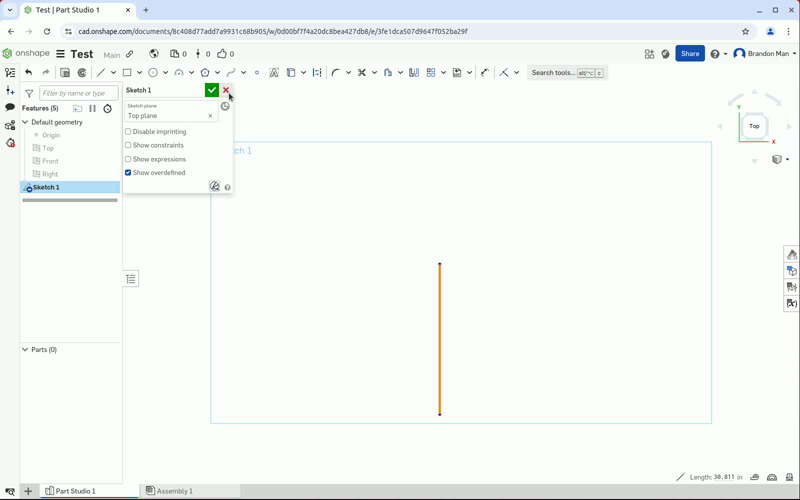
key(shift+h)
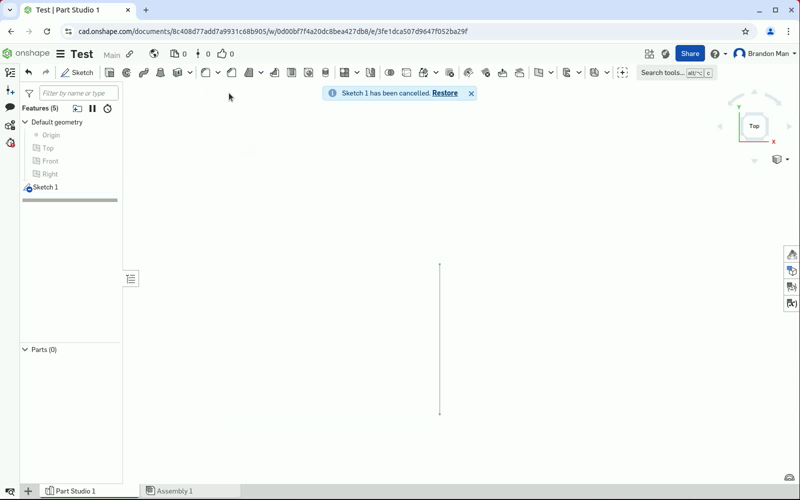
key(shift+s)
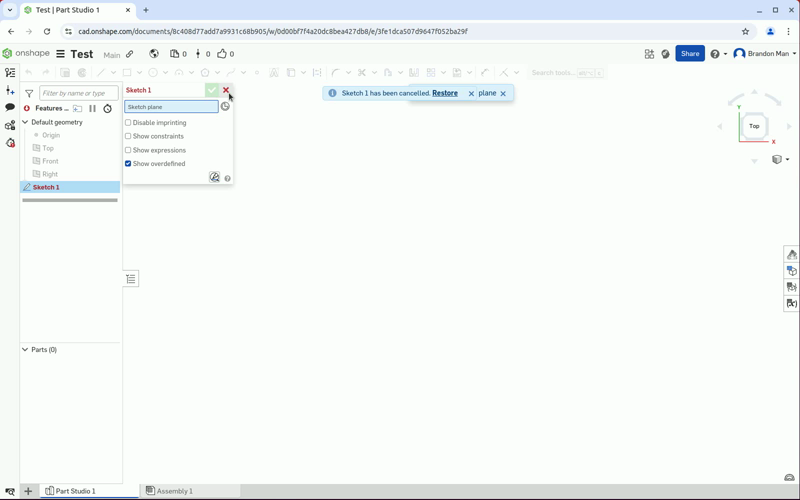
mouse_move(73, 150)
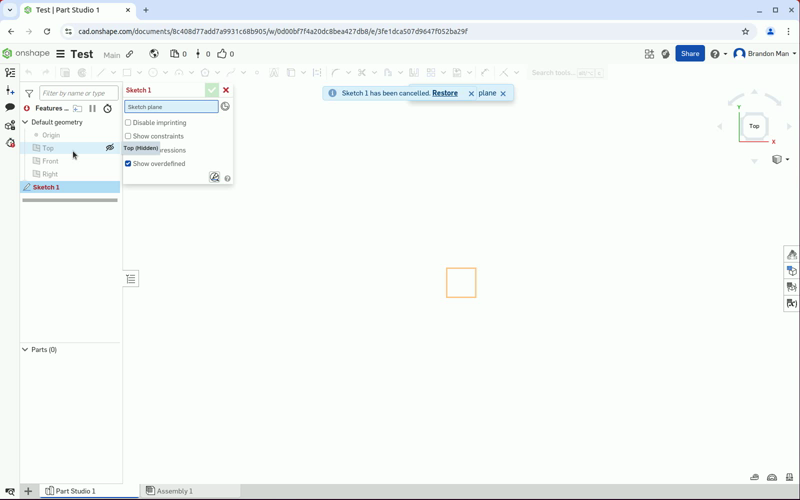
click(73, 150)
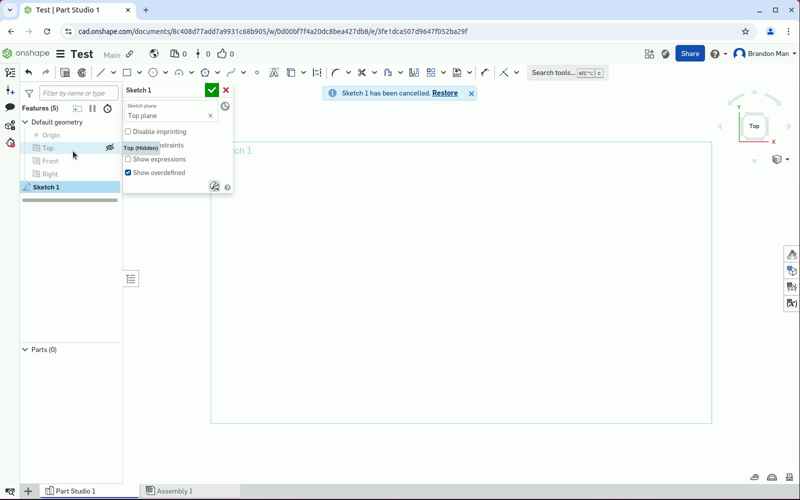
mouse_move(73, 352)
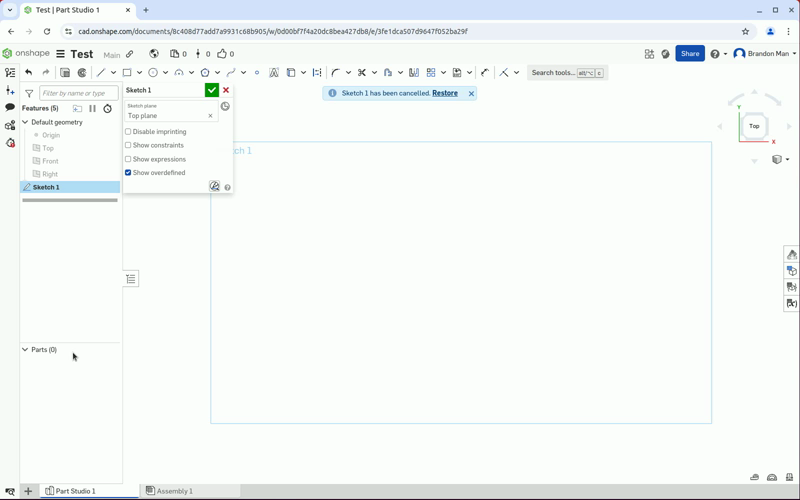
key(y)
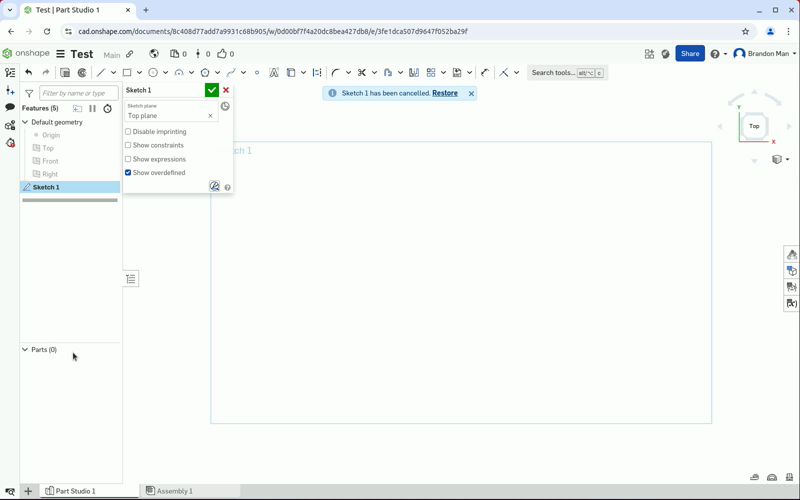
key(l)
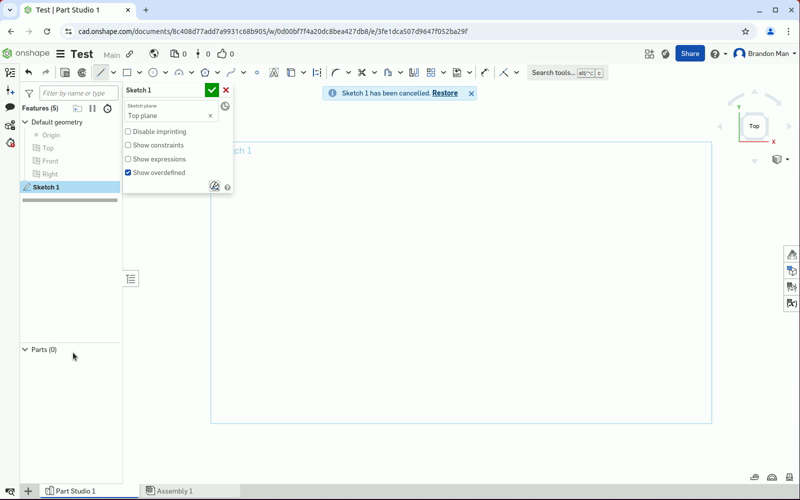
key_down(shift)
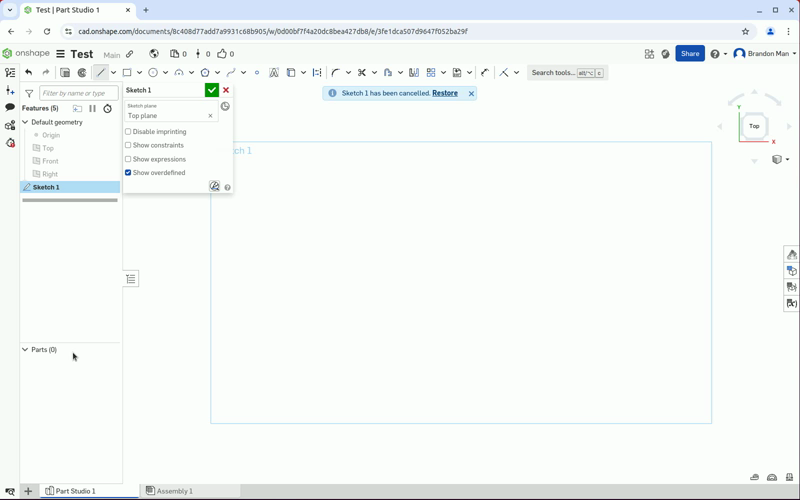
mouse_move(349, 282)
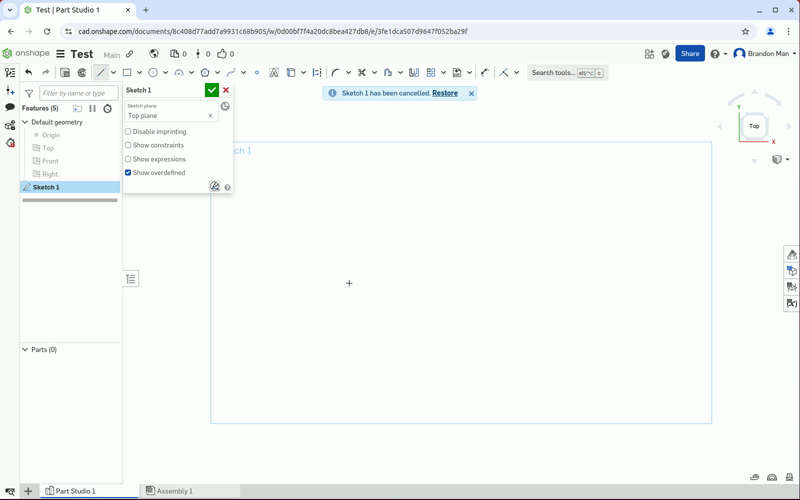
click(349, 282)
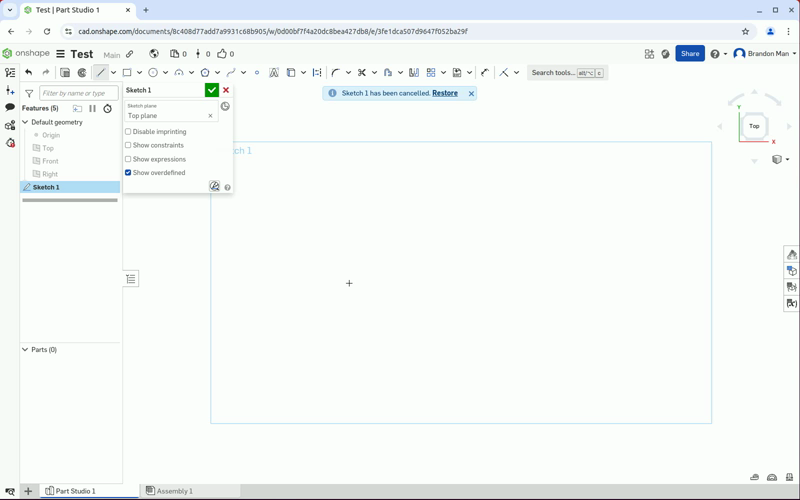
key_up(shift)
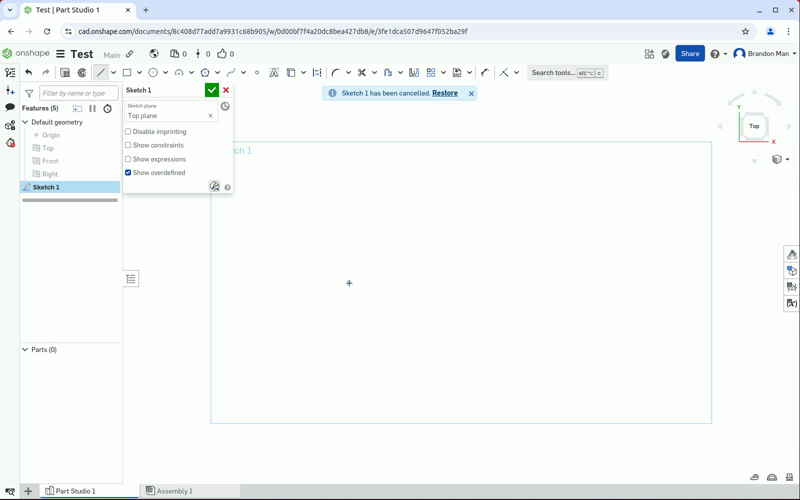
key_down(shift)
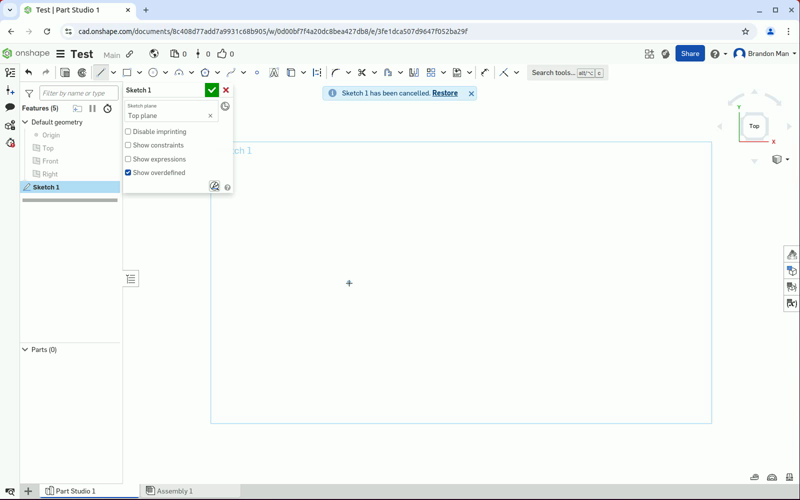
mouse_move(405, 378)
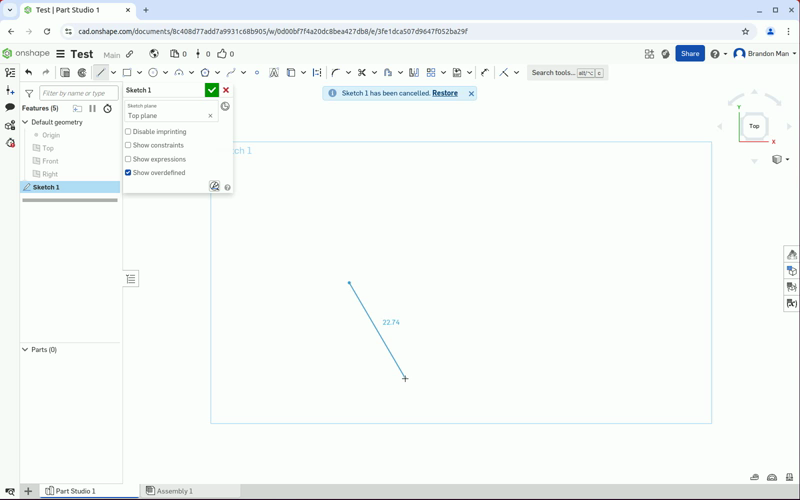
click(405, 378)
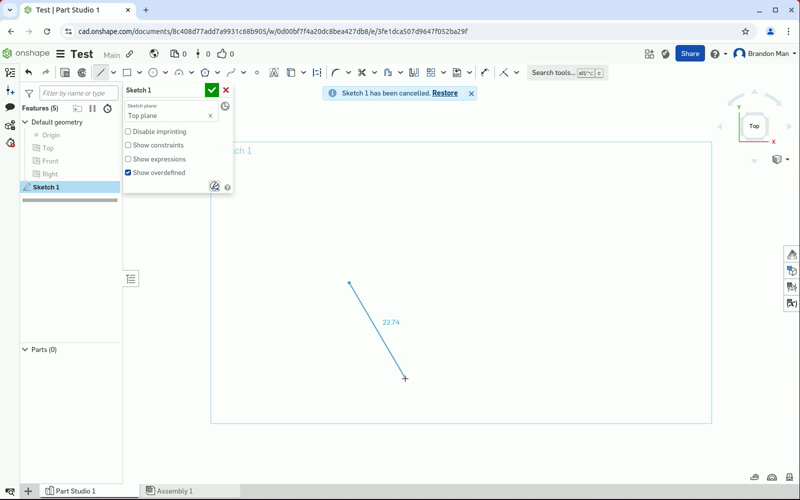
key_up(shift)
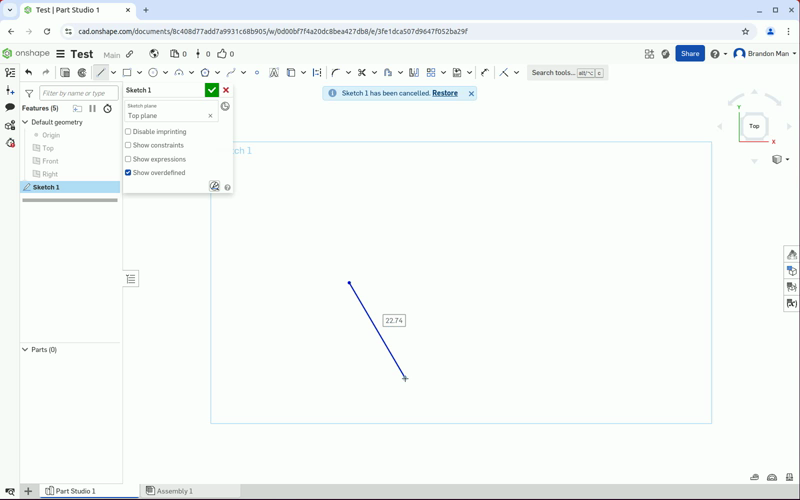
key_down(shift)
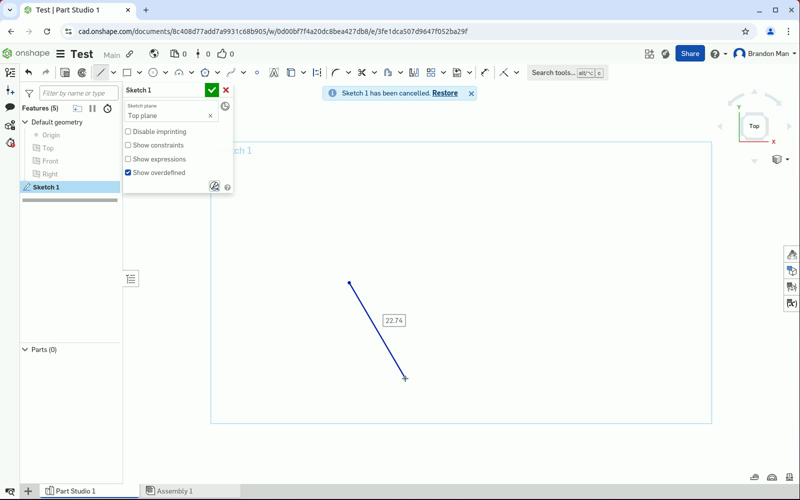
mouse_move(514, 378)
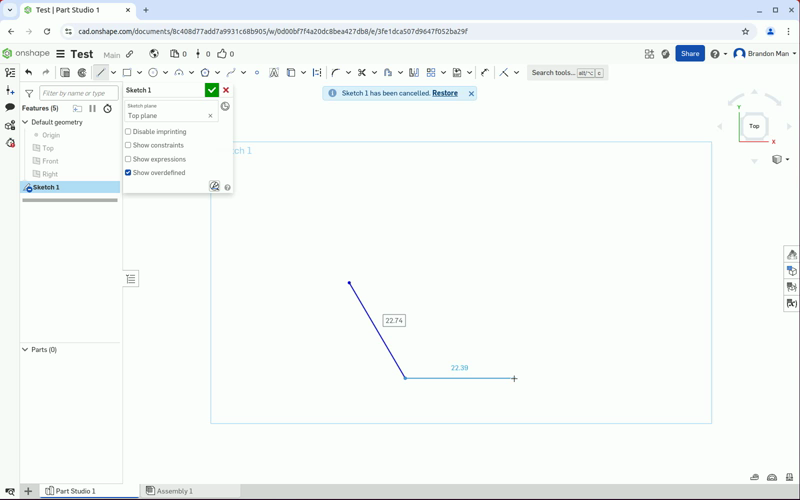
click(514, 378)
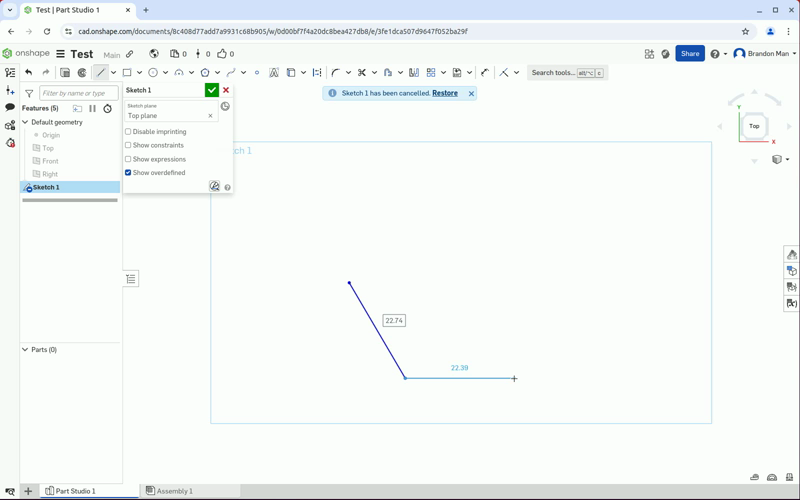
key_up(shift)
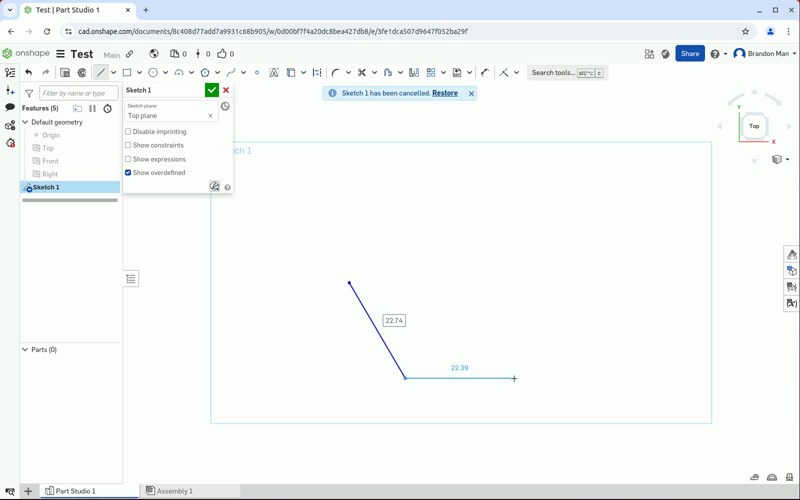
key_down(shift)
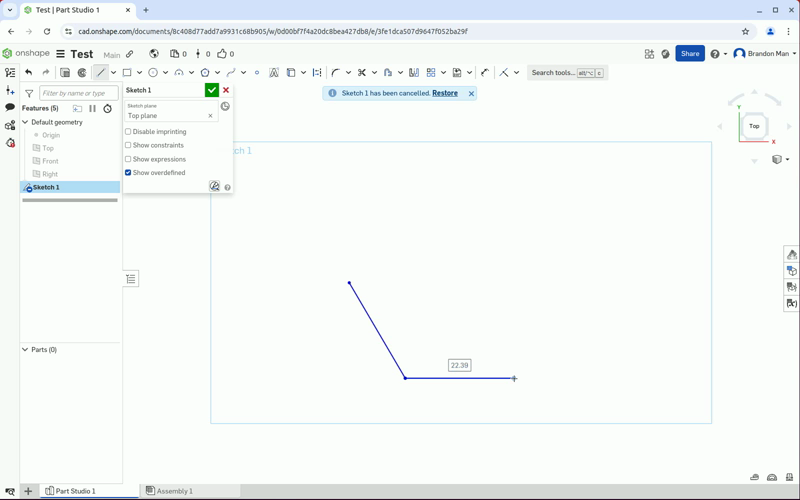
mouse_move(569, 282)
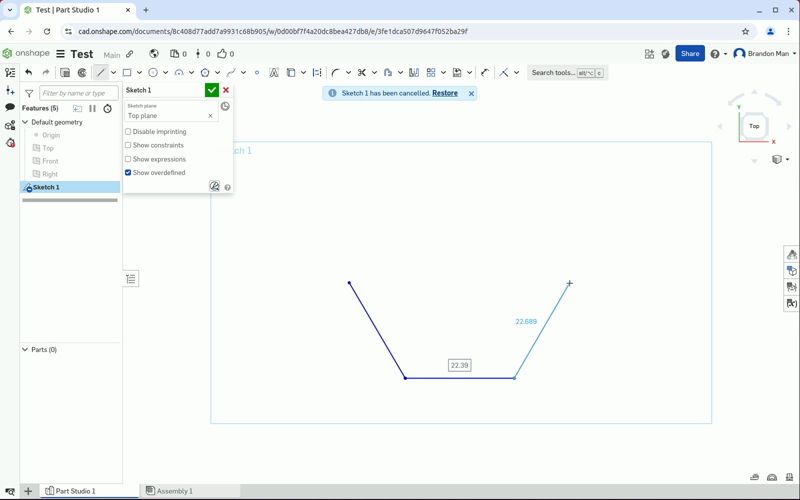
click(569, 282)
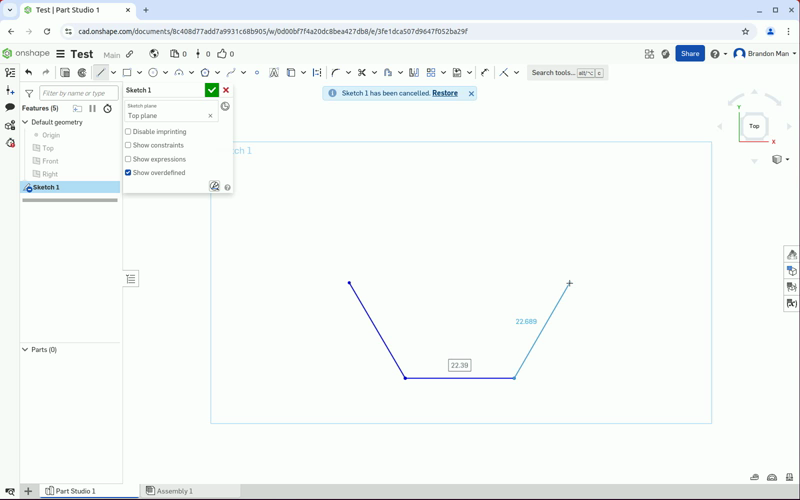
key_up(shift)
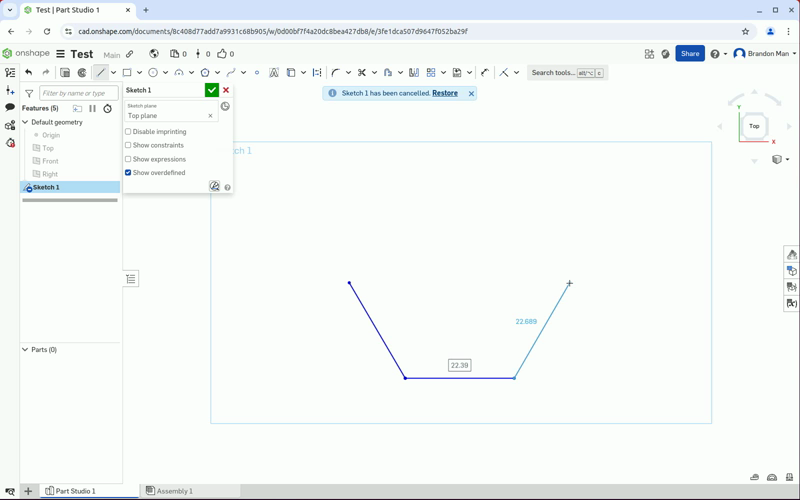
key_down(shift)
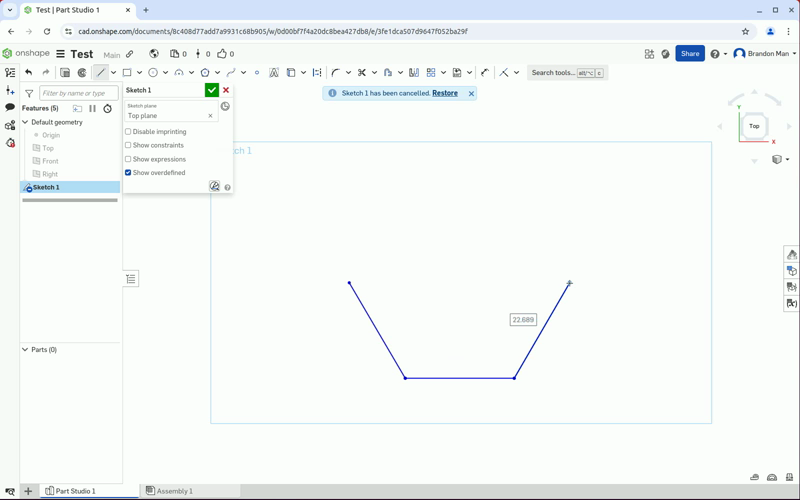
mouse_move(514, 187)
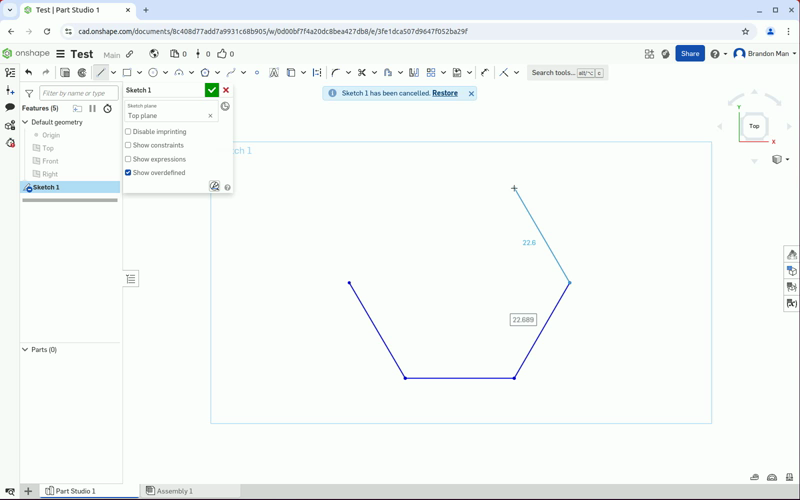
click(514, 187)
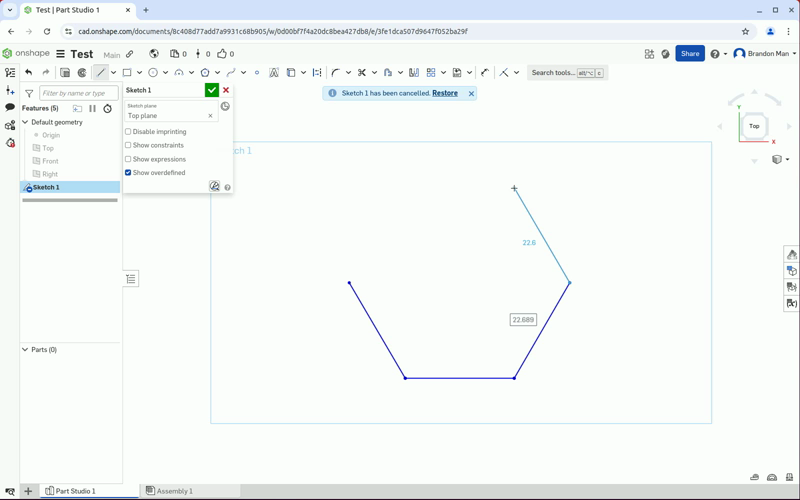
key_up(shift)
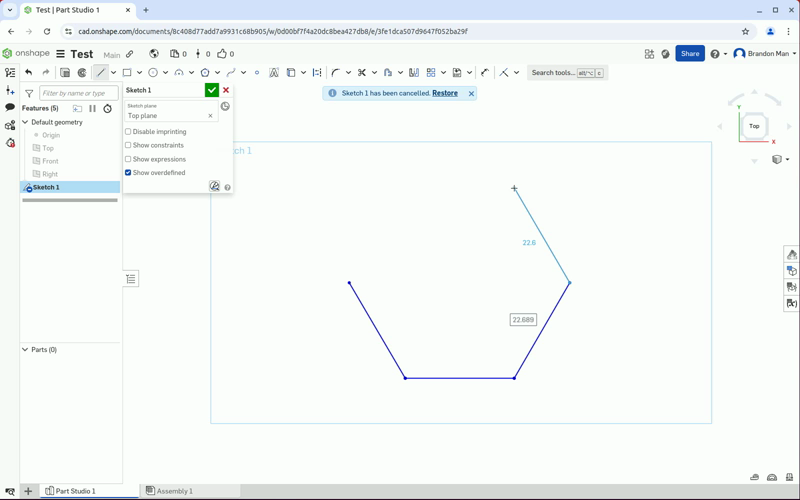
key_down(shift)
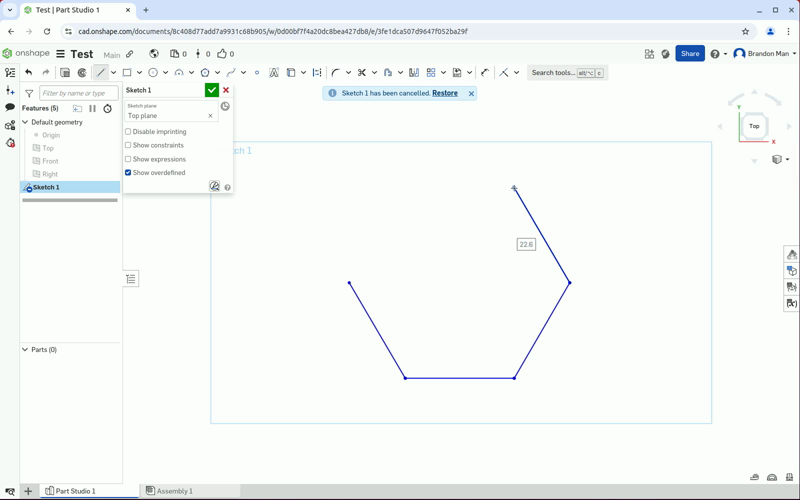
mouse_move(405, 187)
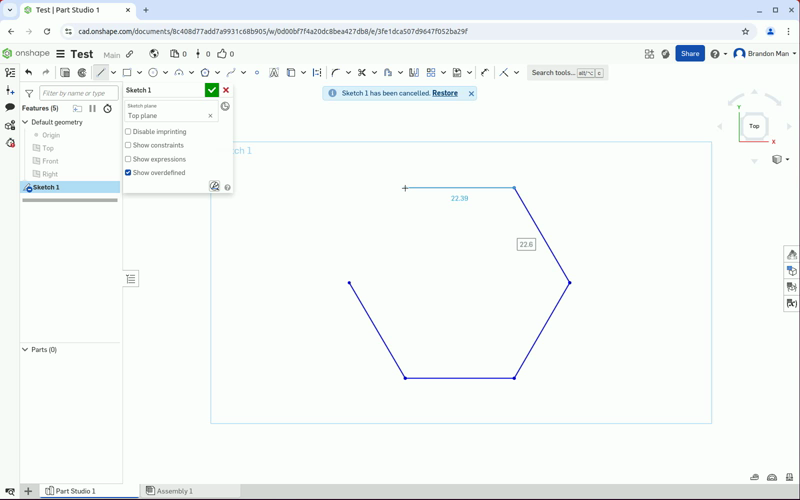
click(405, 187)
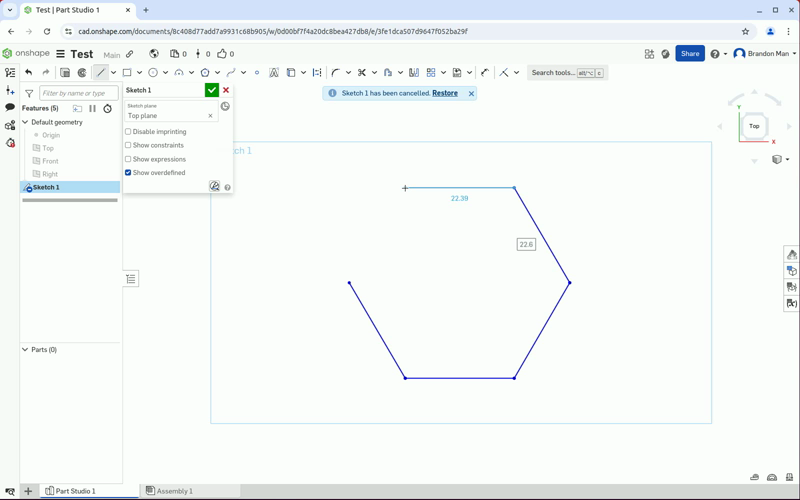
key_up(shift)
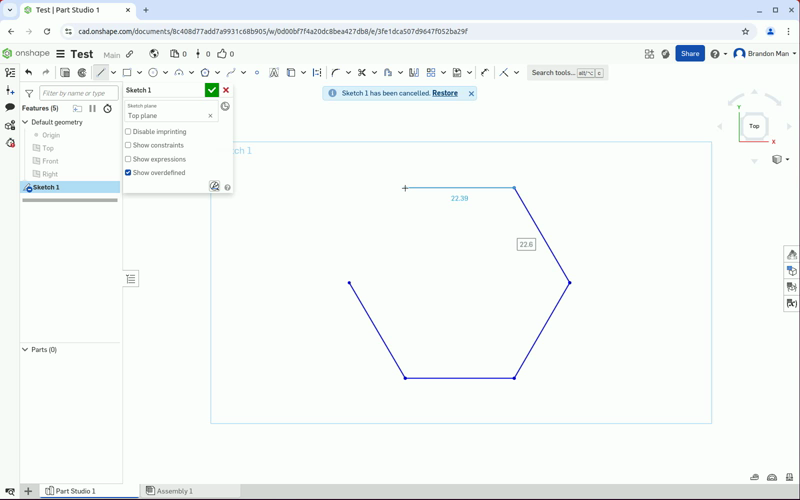
key_down(shift)
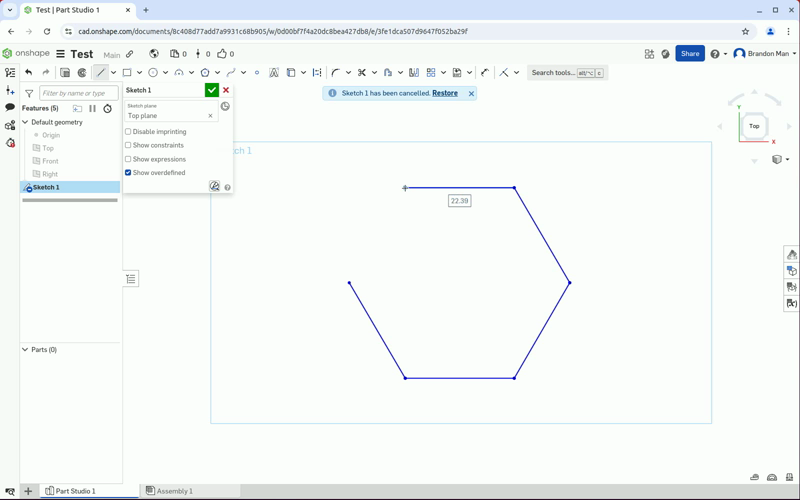
mouse_move(349, 282)
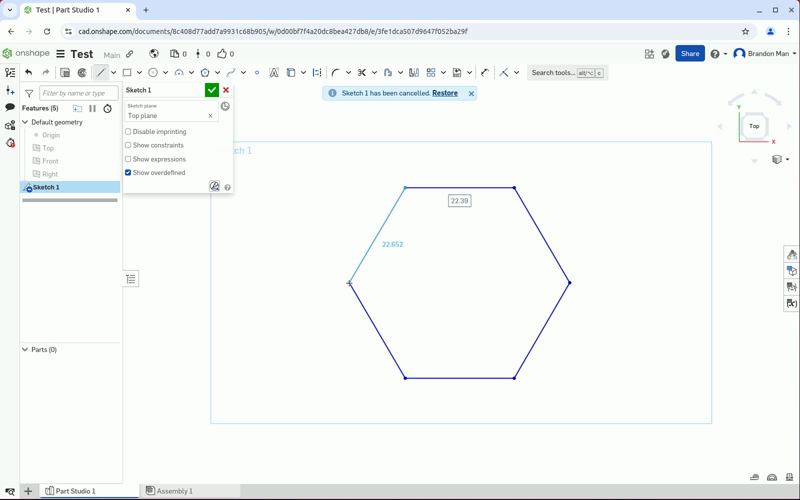
key_up(shift)
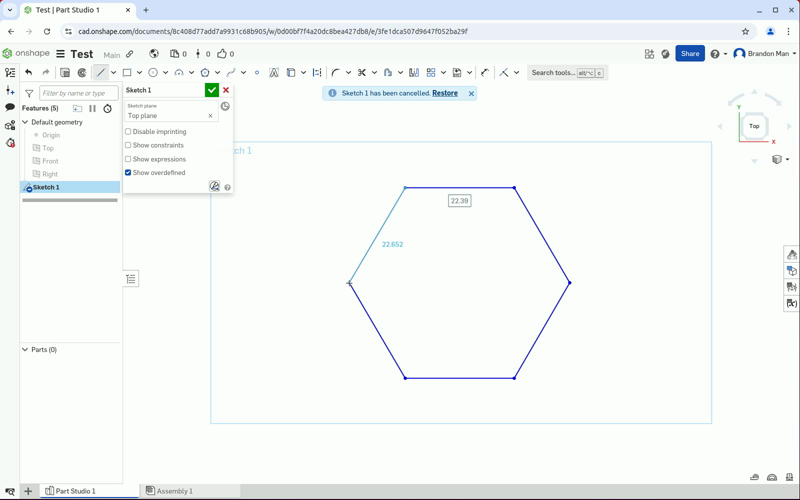
click(349, 282)
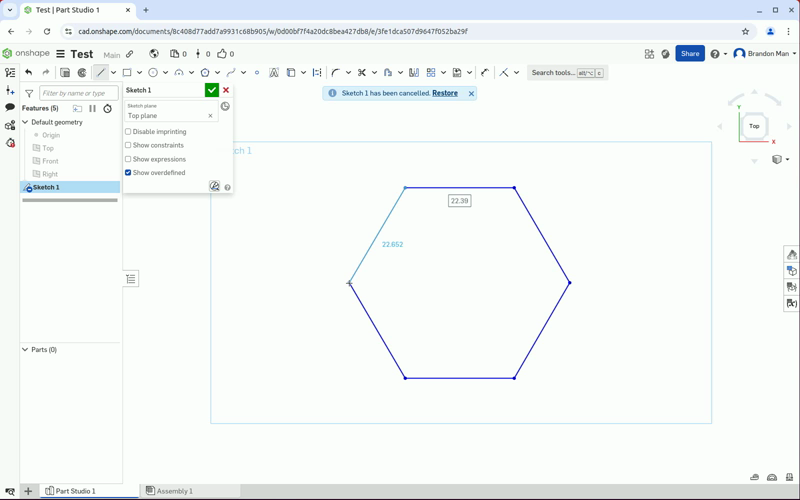
key(esc)
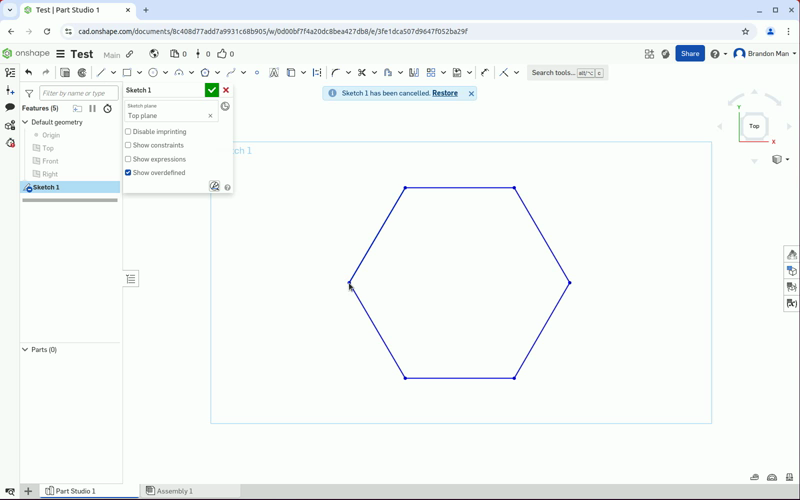
mouse_move(507, 344)
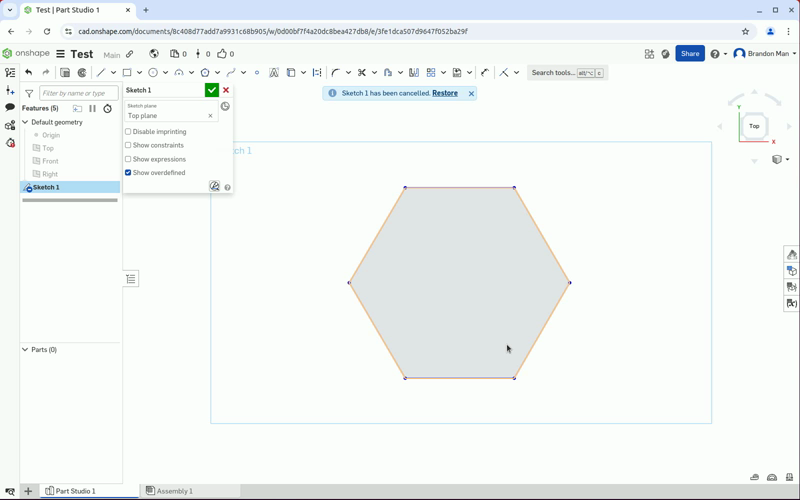
click(507, 344)
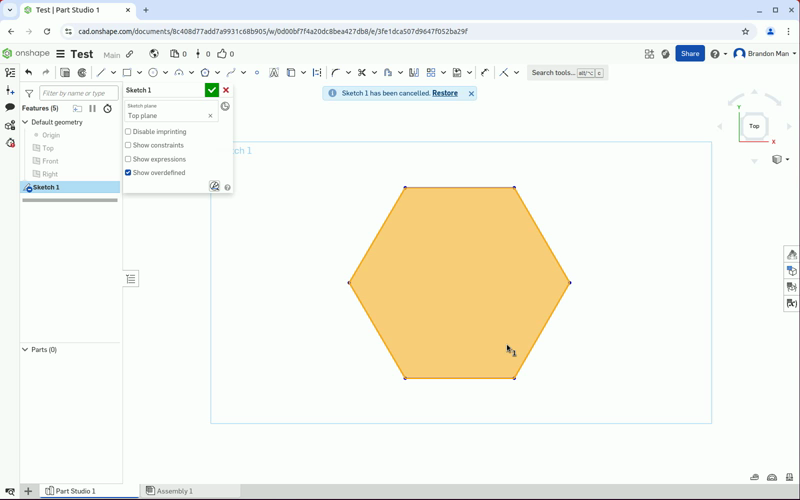
mouse_move(73, 352)
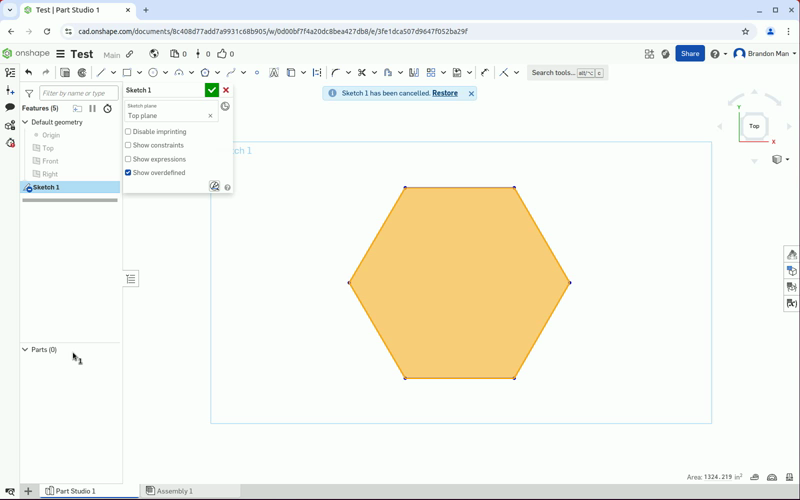
key(shift+y)
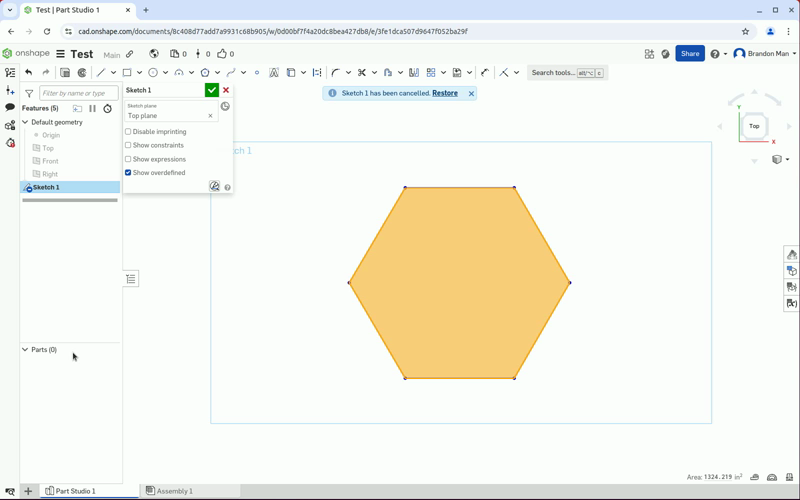
key(shift+e)
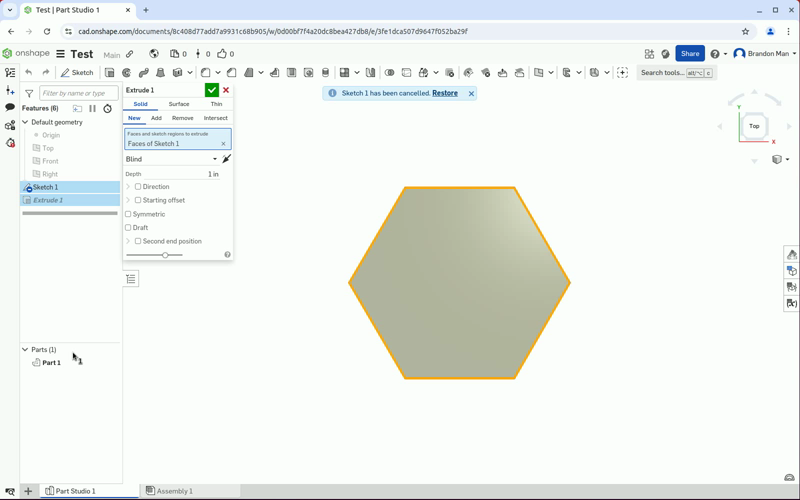
mouse_move(143, 106)
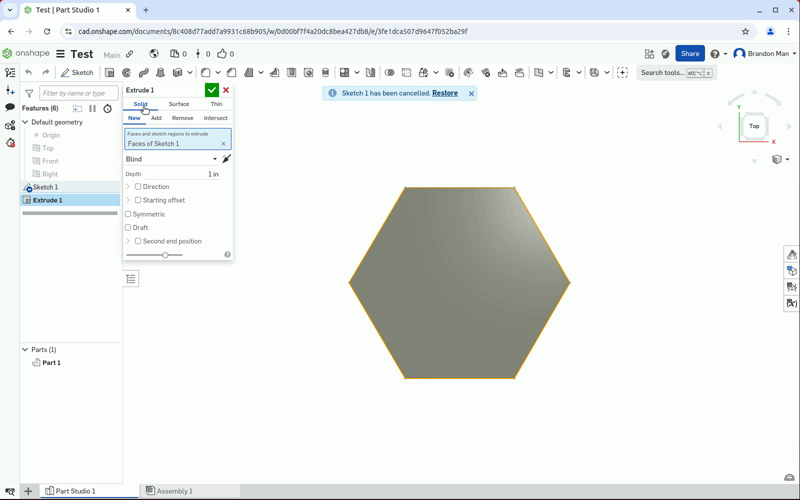
click(143, 106)
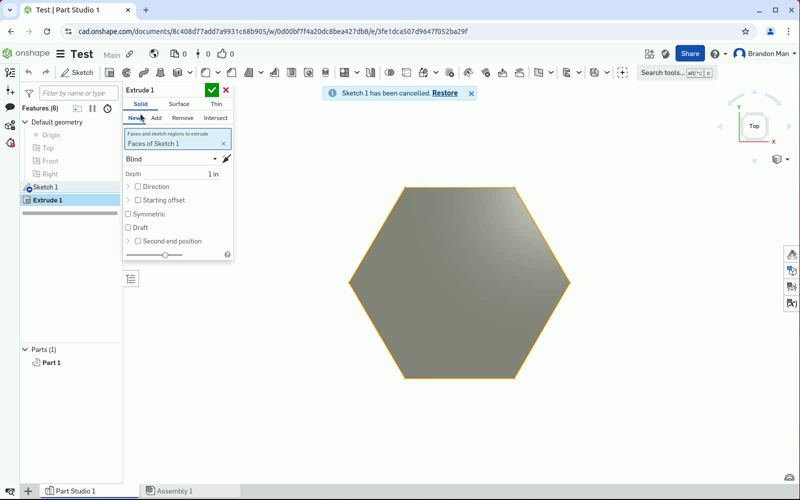
mouse_move(137, 120)
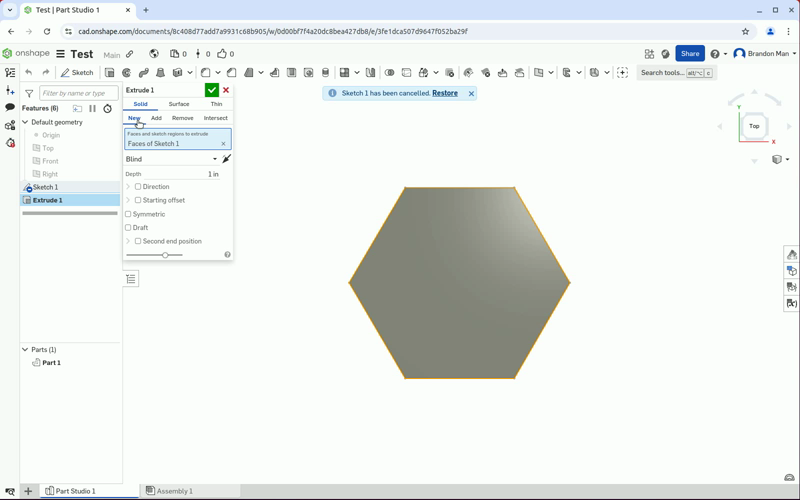
click(137, 120)
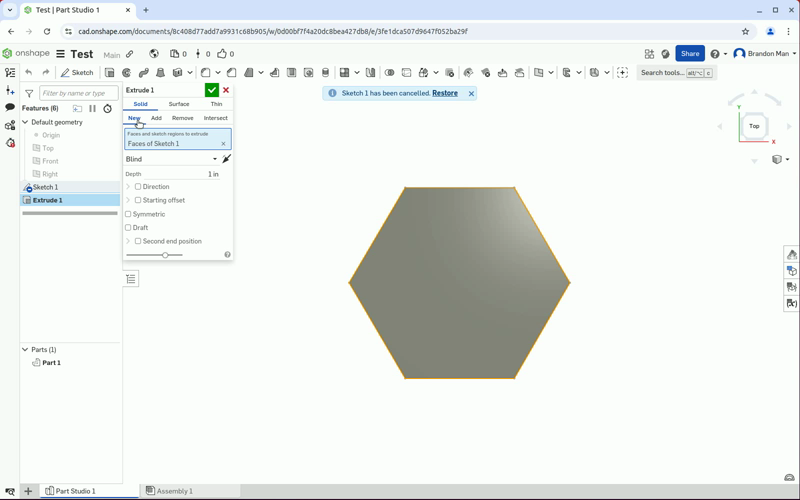
key(tab, 4)
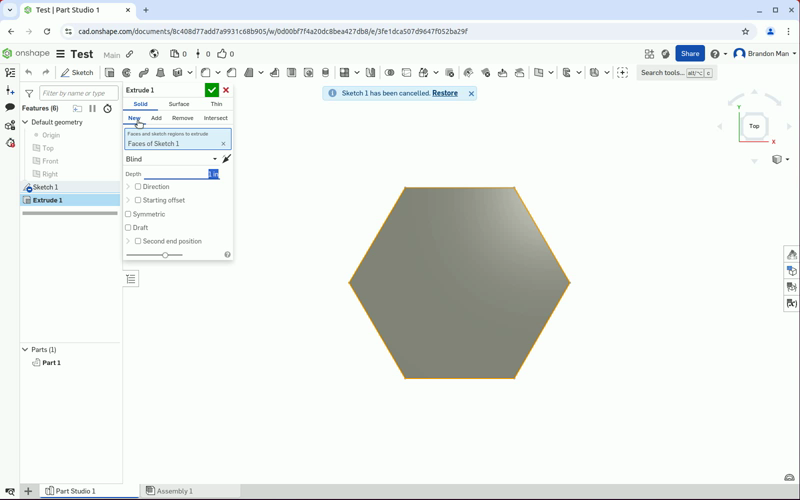
text(15.405)
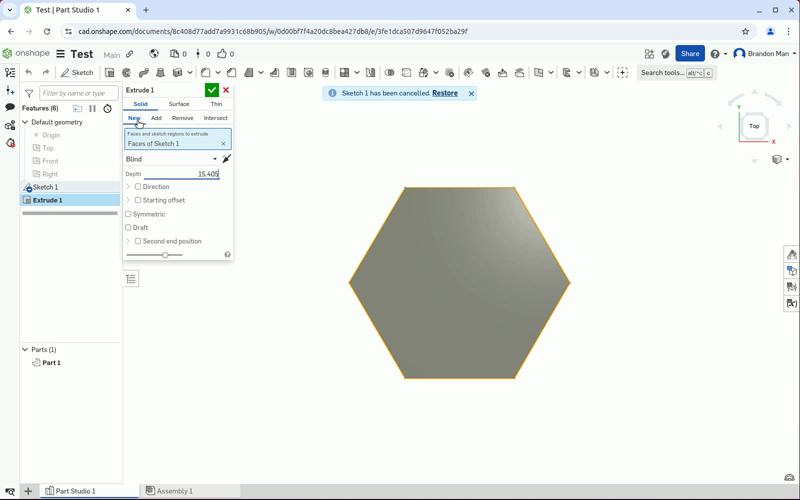
key(enter)
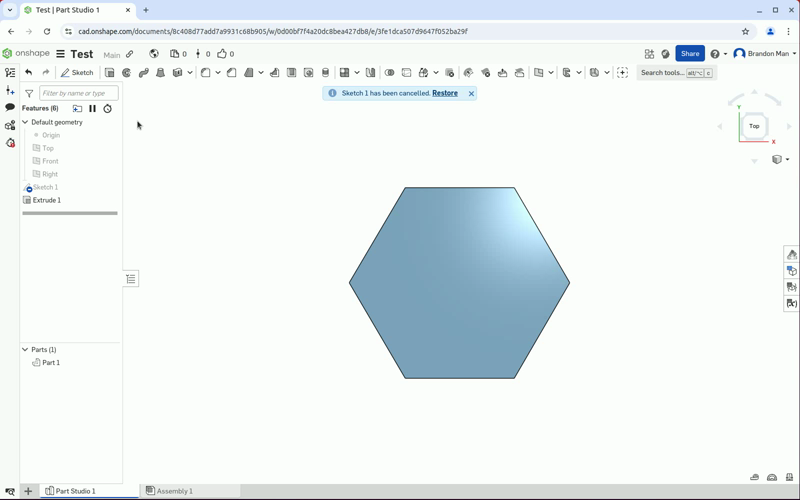
key(shift+h)
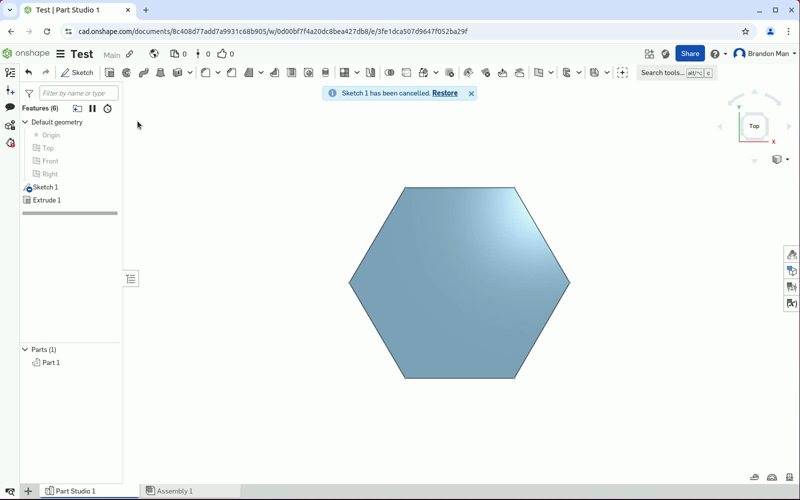
key(shift+h)
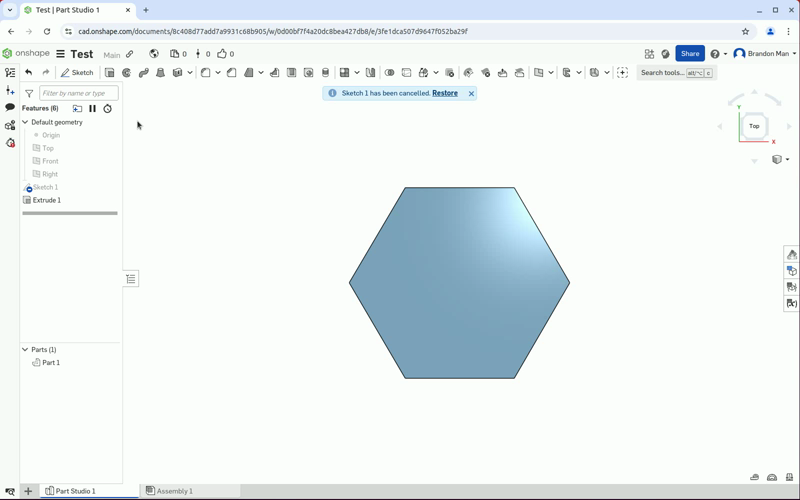
mouse_move(73, 189)
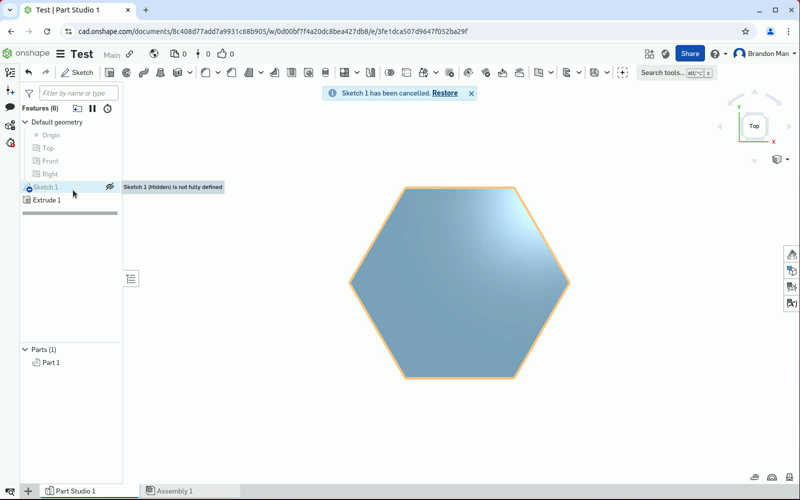
click(73, 189)
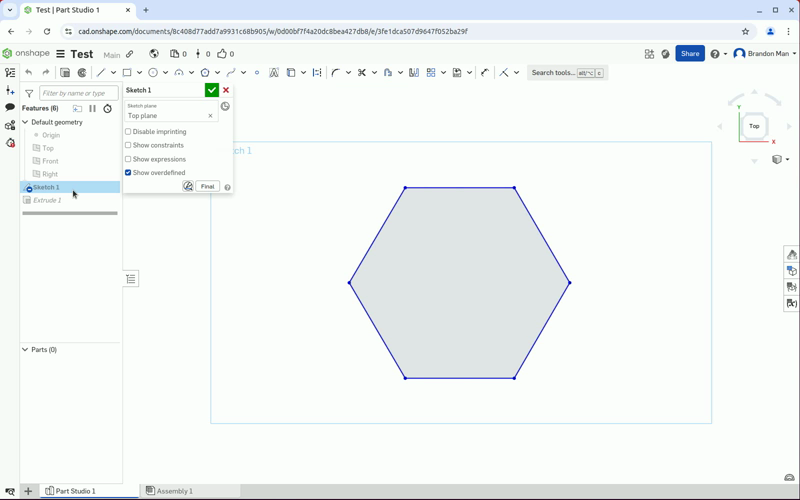
mouse_move(229, 92)
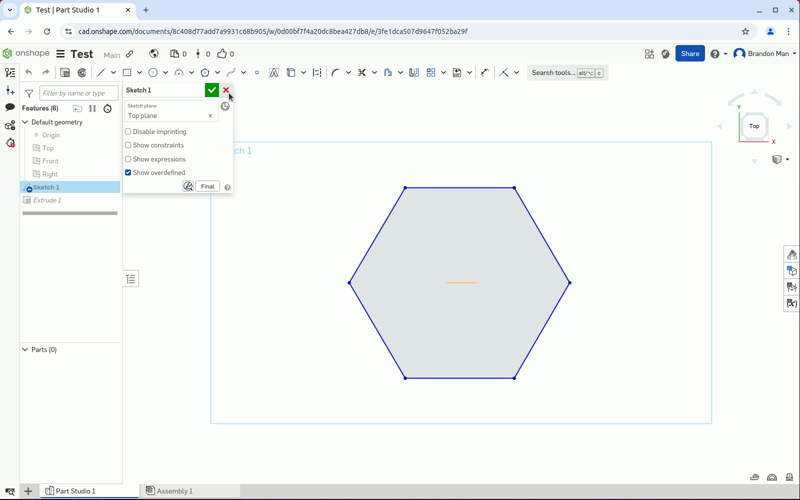
click(229, 92)
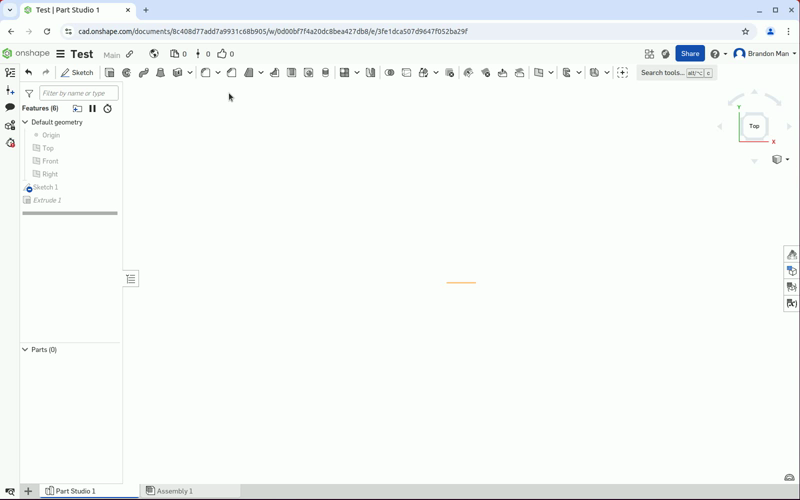
mouse_move(541, 75)
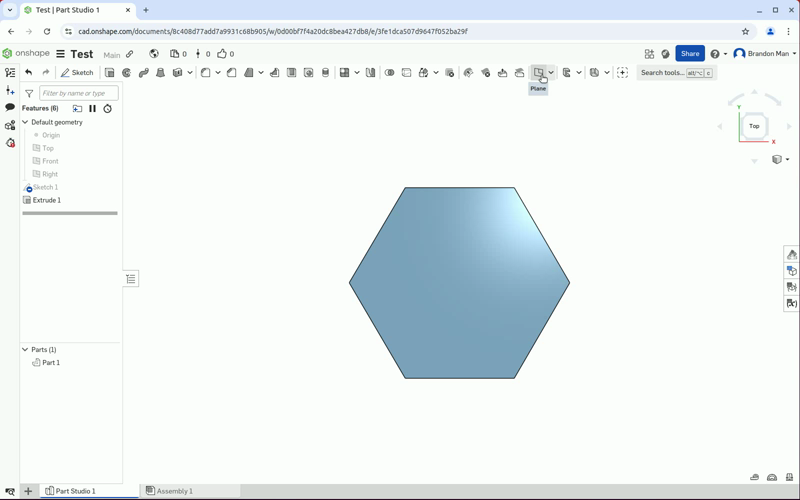
click(541, 75)
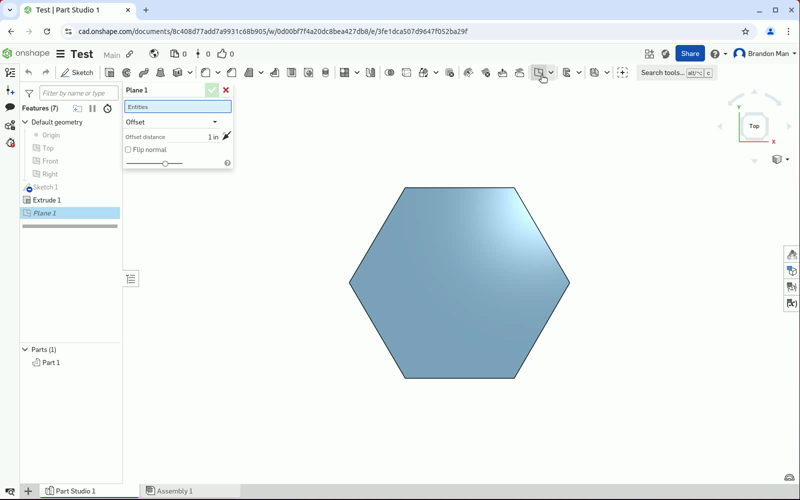
mouse_move(73, 150)
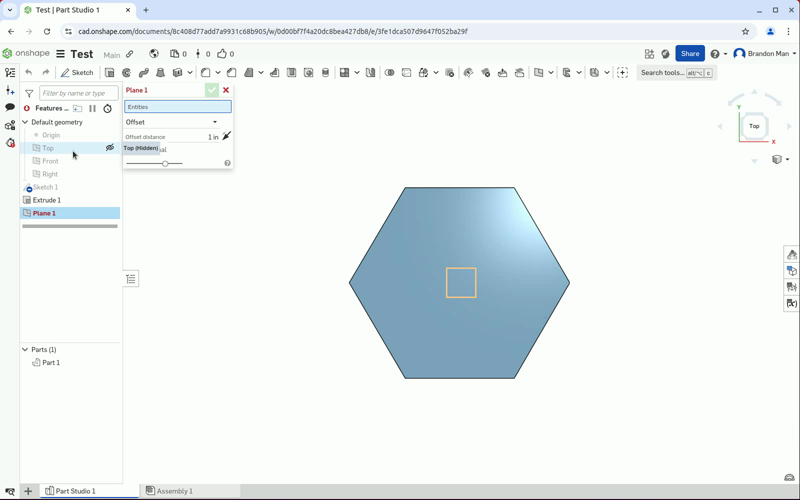
click(73, 150)
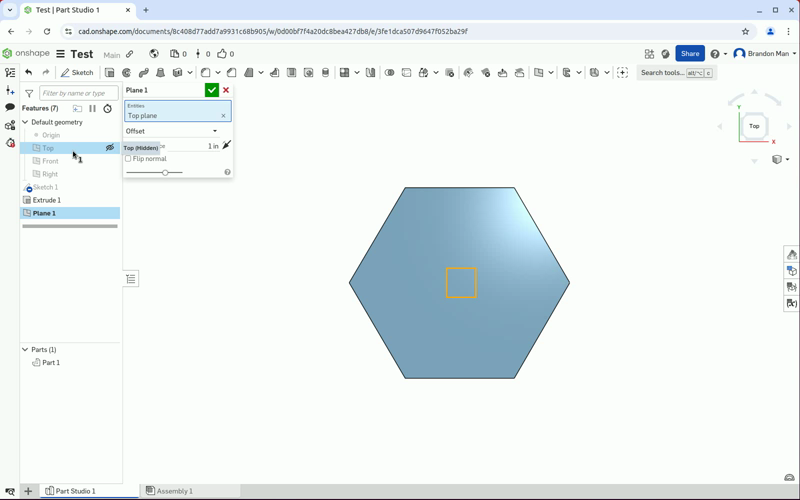
key(tab, 2)
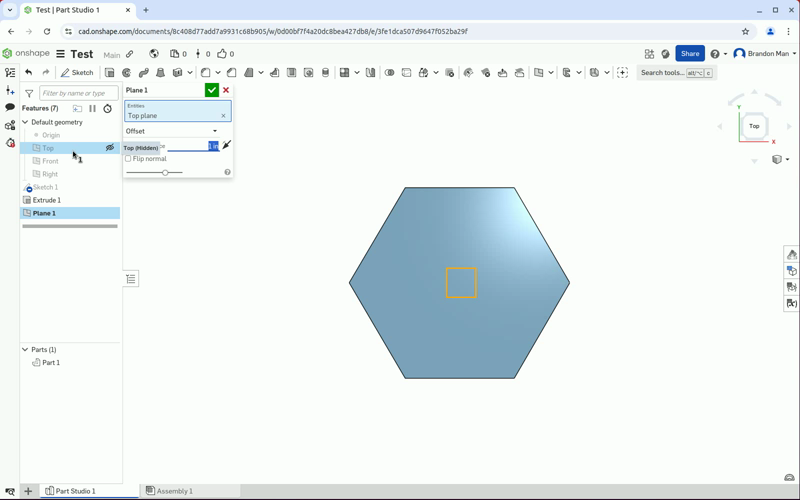
text(15.405)
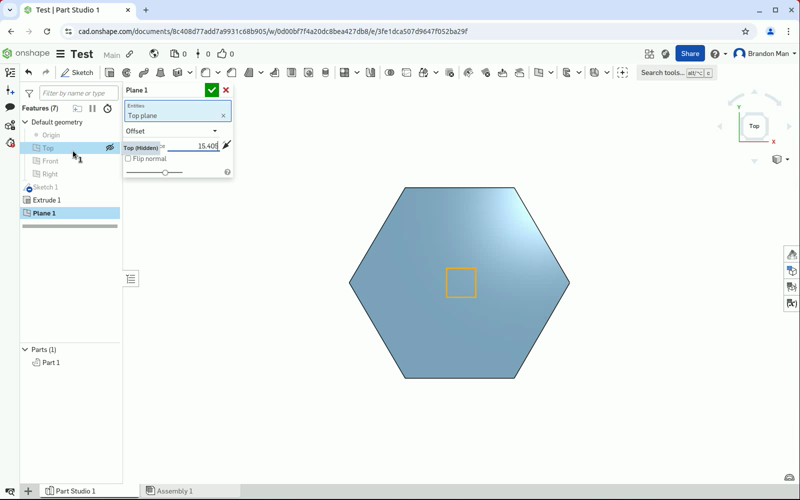
key(enter, 2)
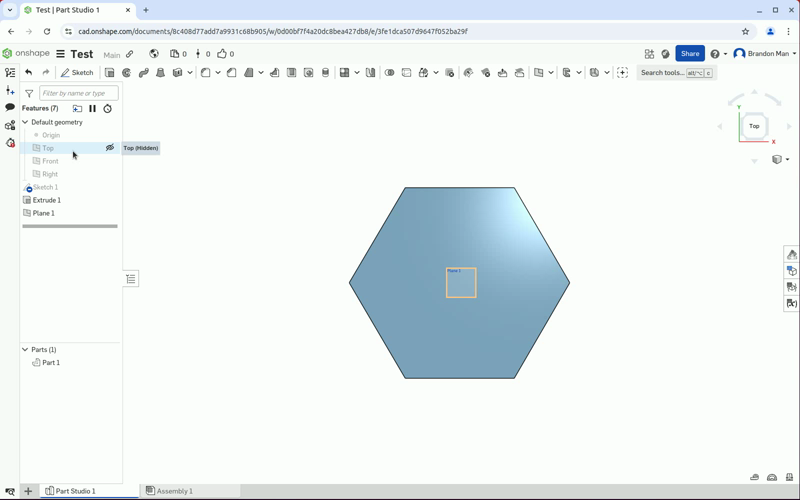
key(shift+s)
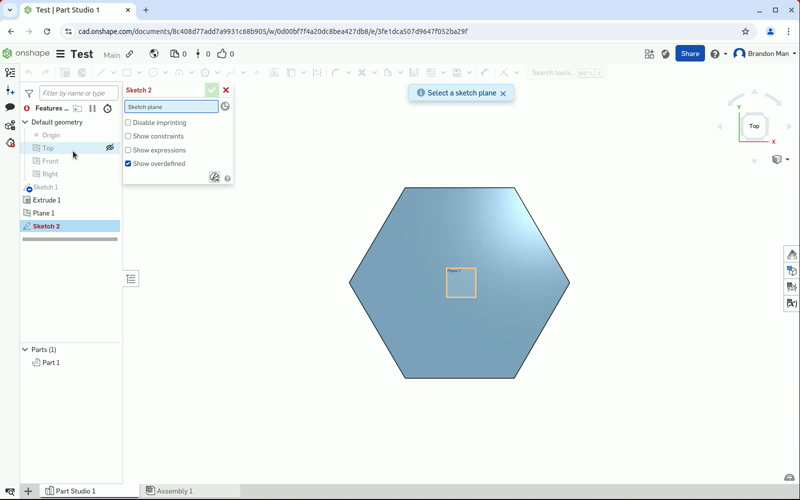
mouse_move(73, 215)
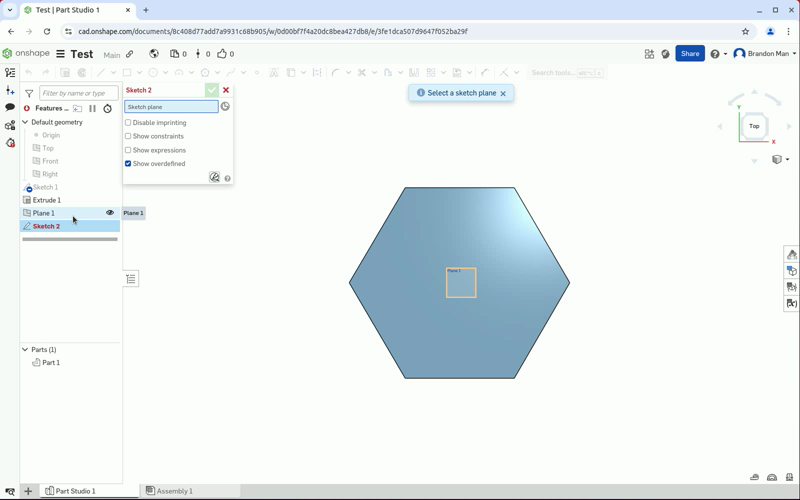
click(73, 215)
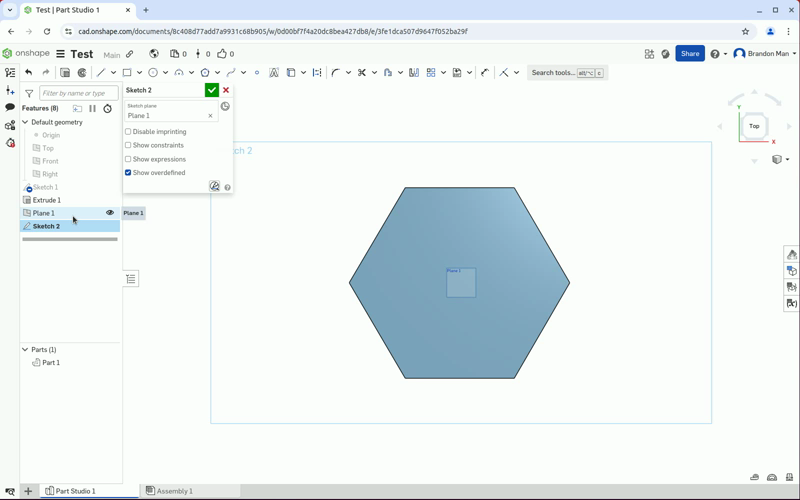
mouse_move(73, 352)
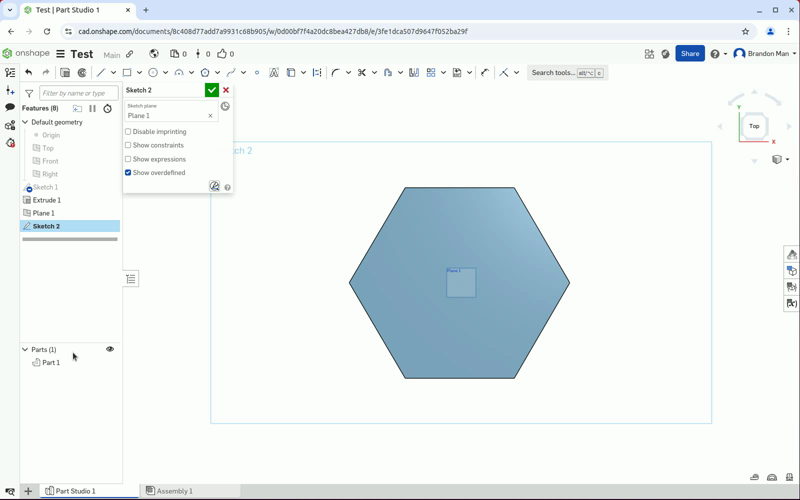
key(y)
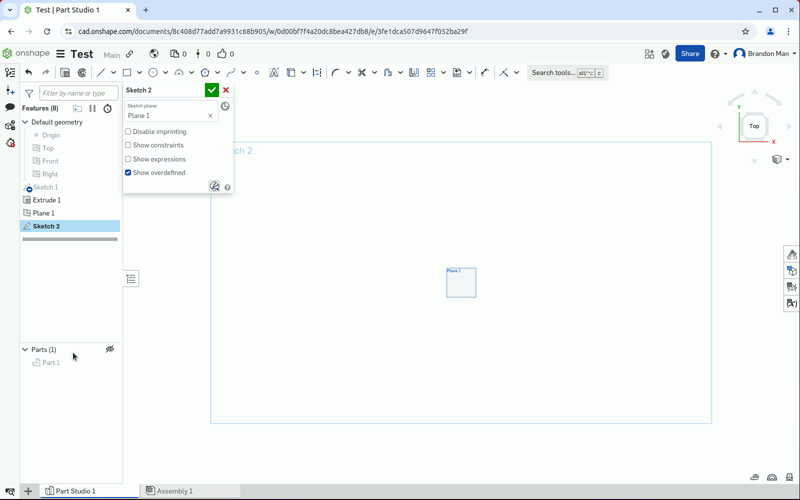
key(c)
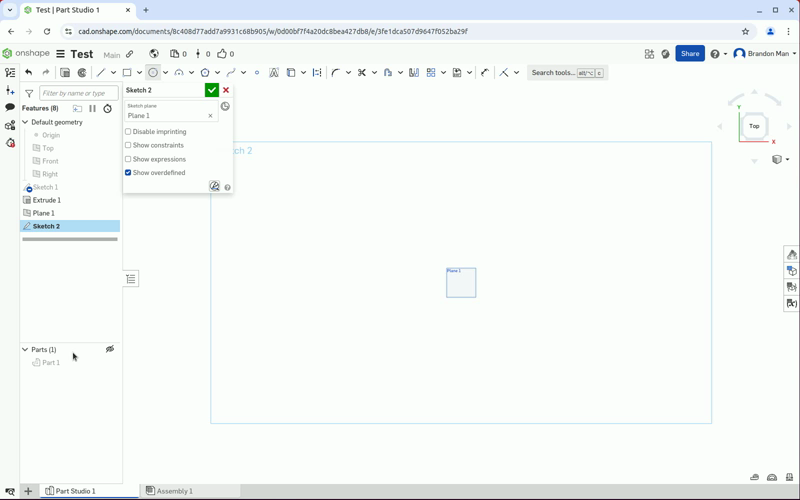
key_down(shift)
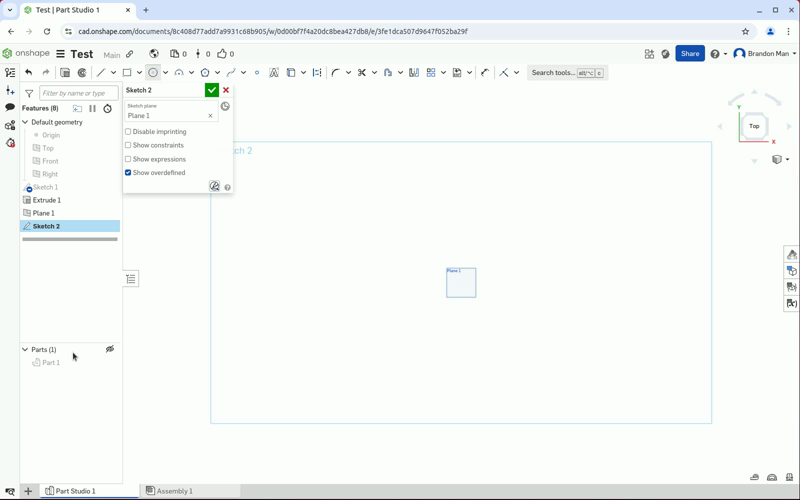
mouse_move(461, 282)
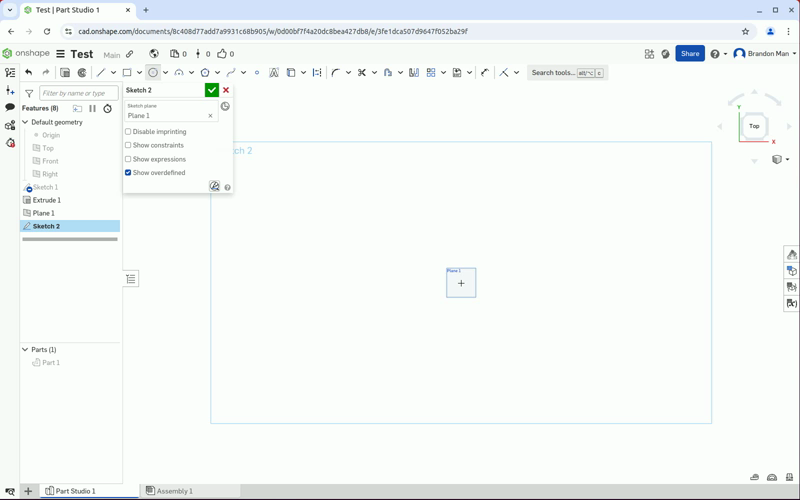
click(461, 282)
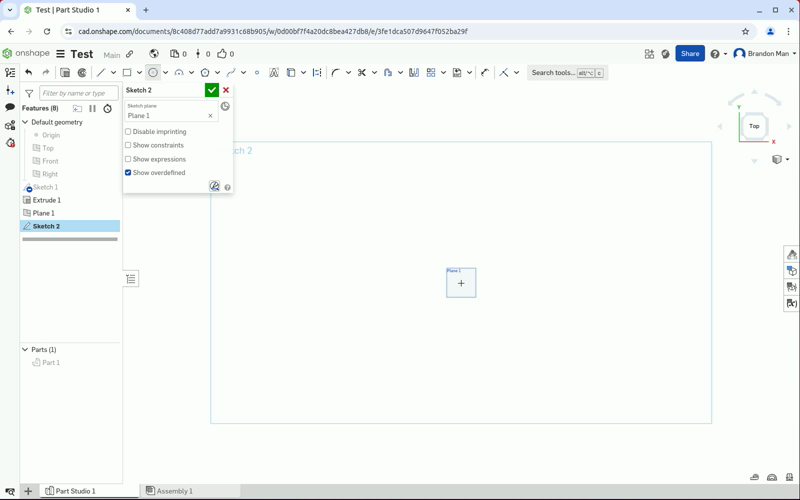
key_up(shift)
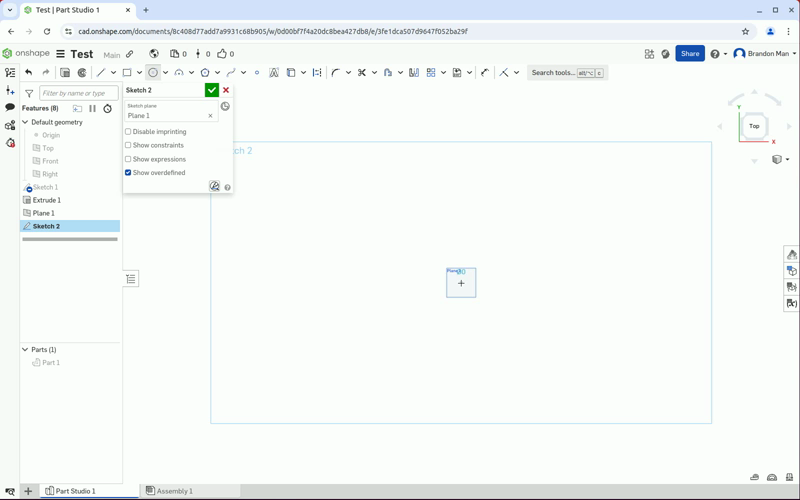
mouse_move(552, 282)
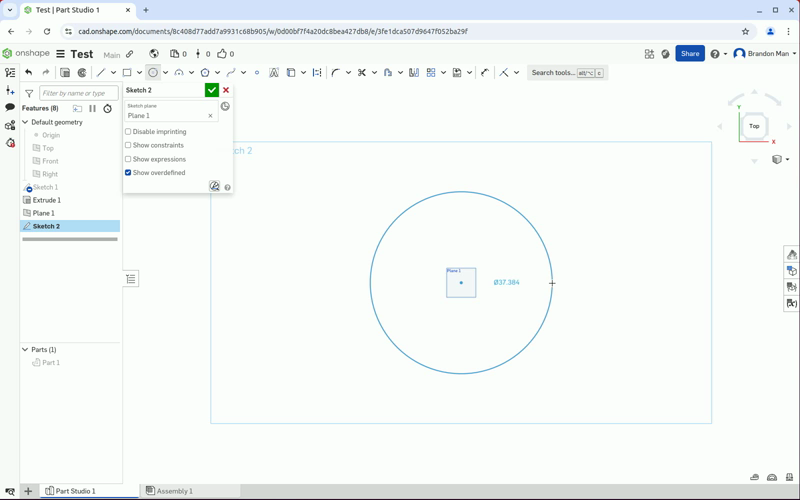
click(552, 282)
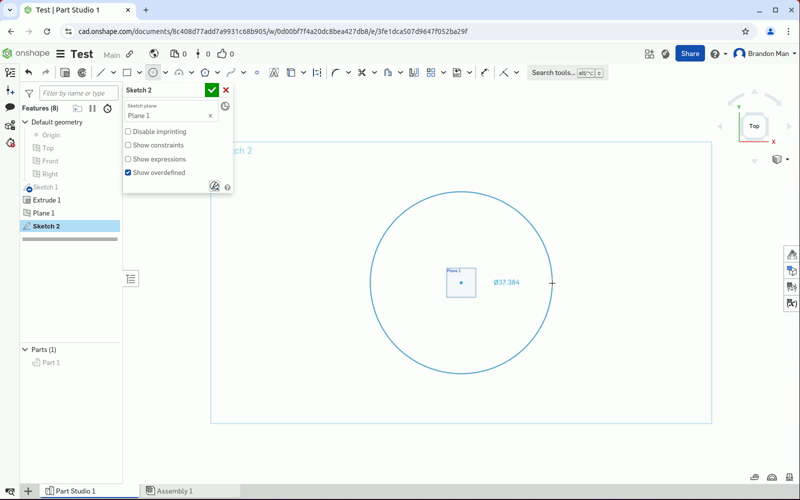
key(esc)
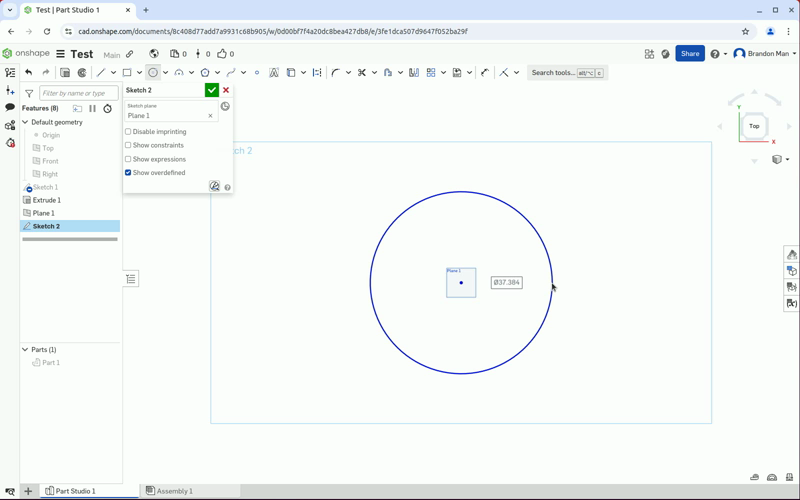
mouse_move(411, 277)
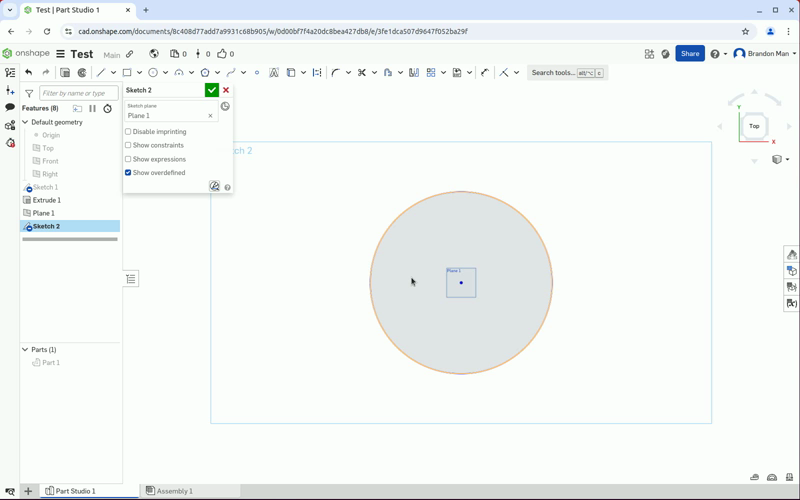
click(411, 277)
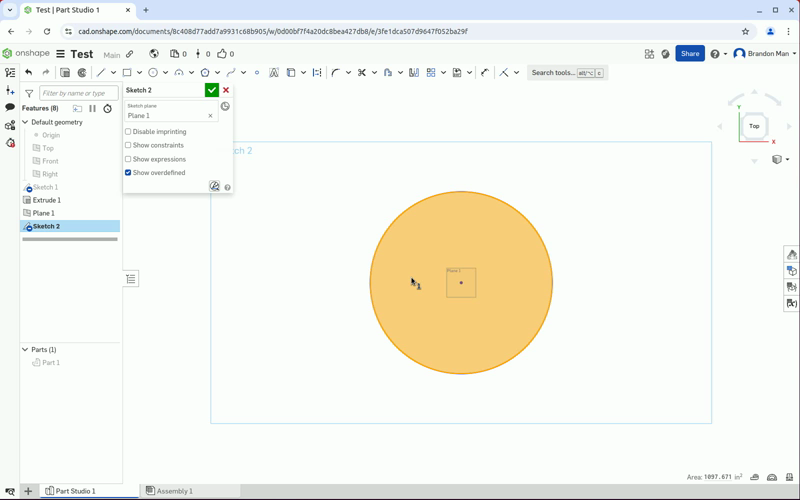
mouse_move(73, 352)
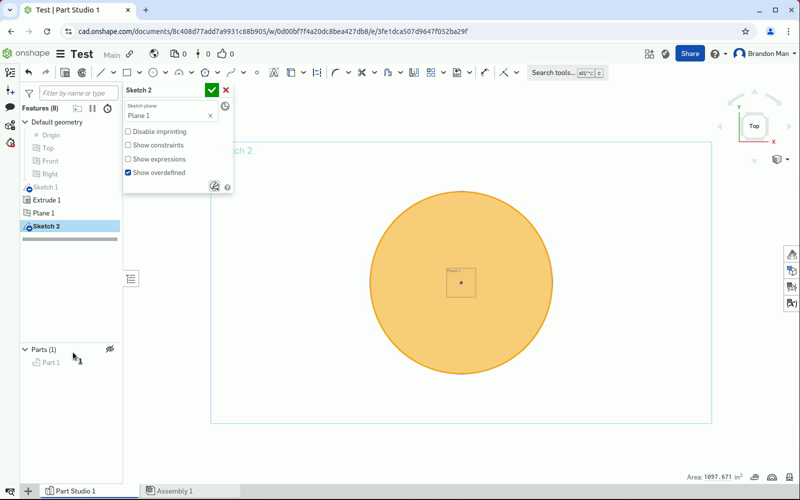
key(shift+y)
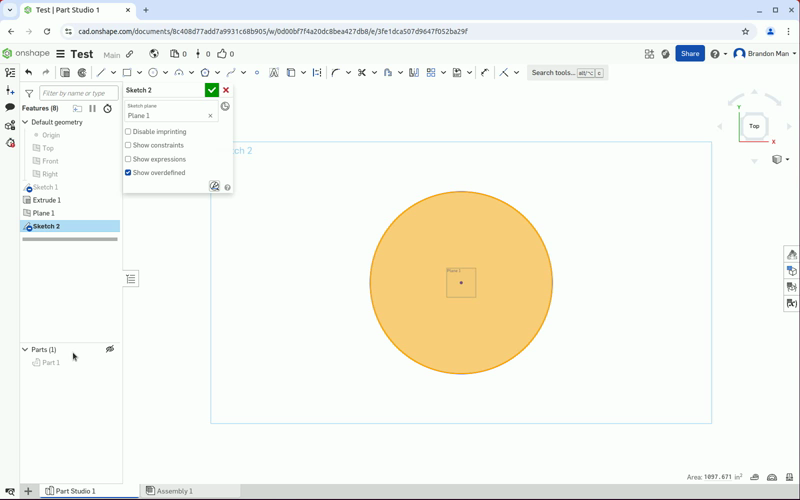
key(shift+e)
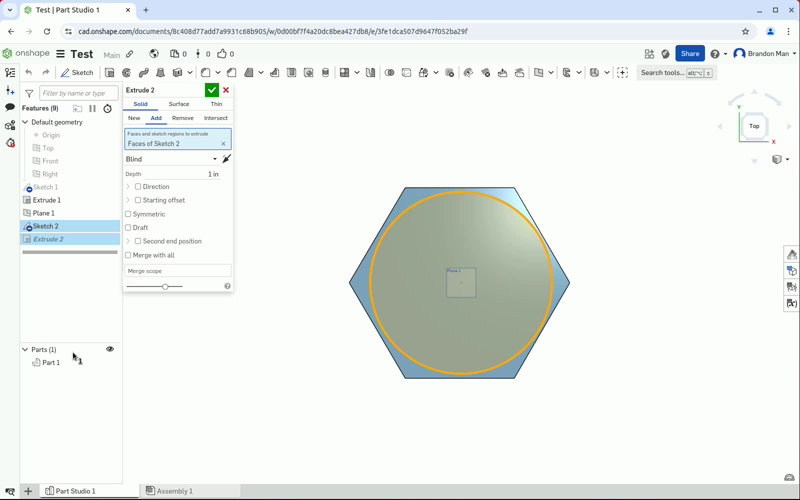
mouse_move(143, 106)
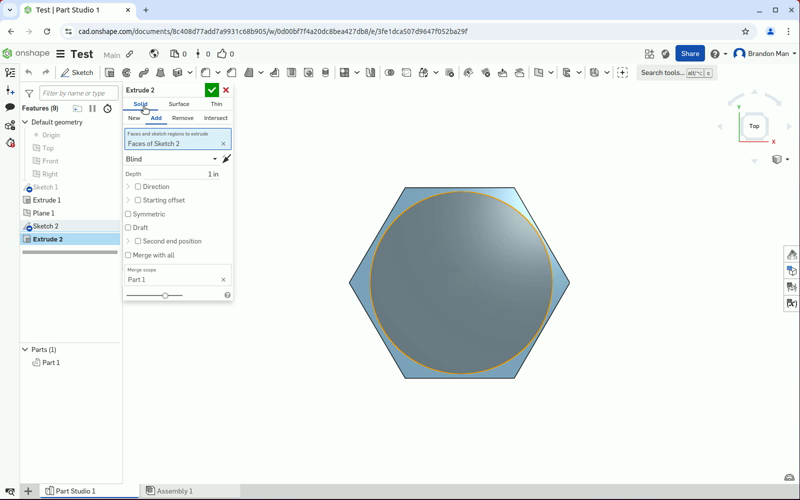
click(143, 106)
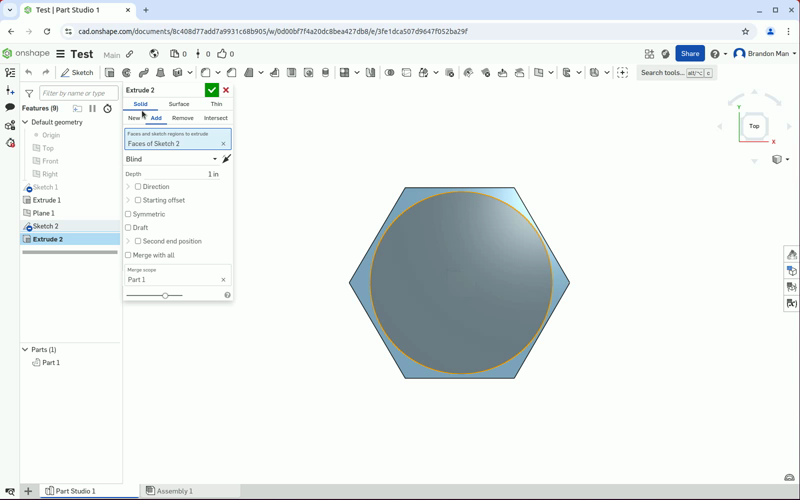
mouse_move(137, 120)
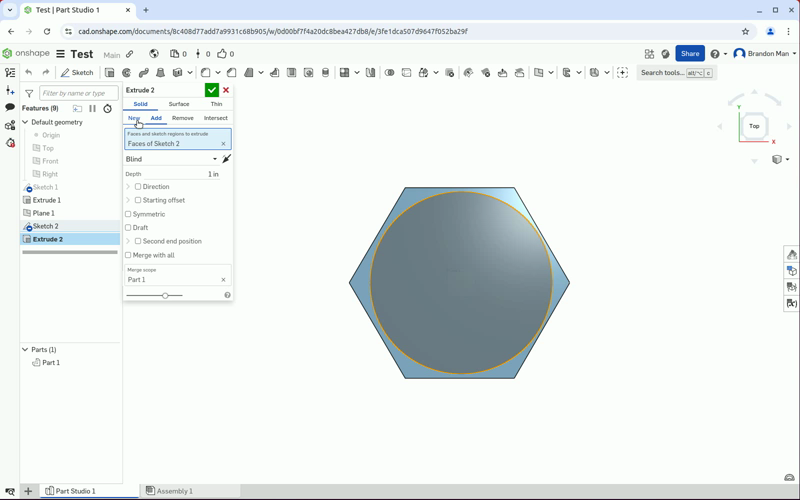
click(137, 120)
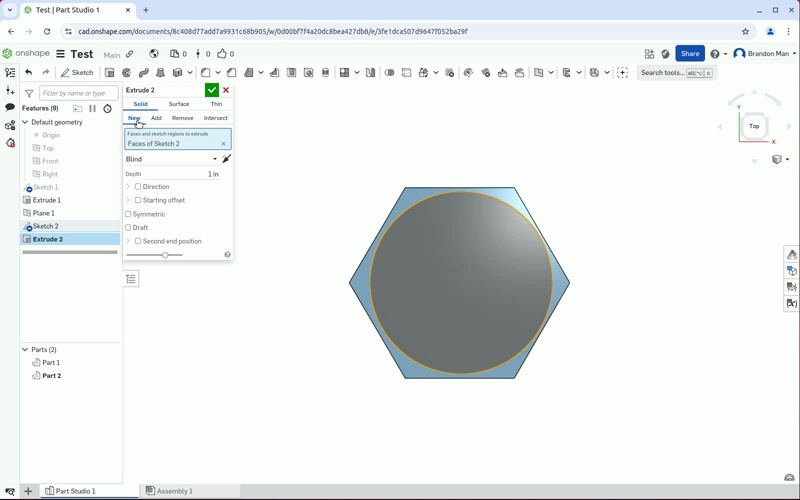
key(tab, 4)
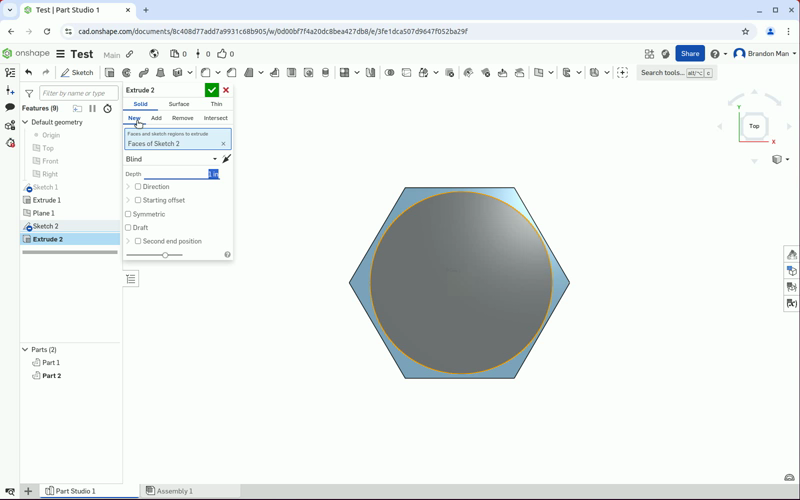
text(7.703)
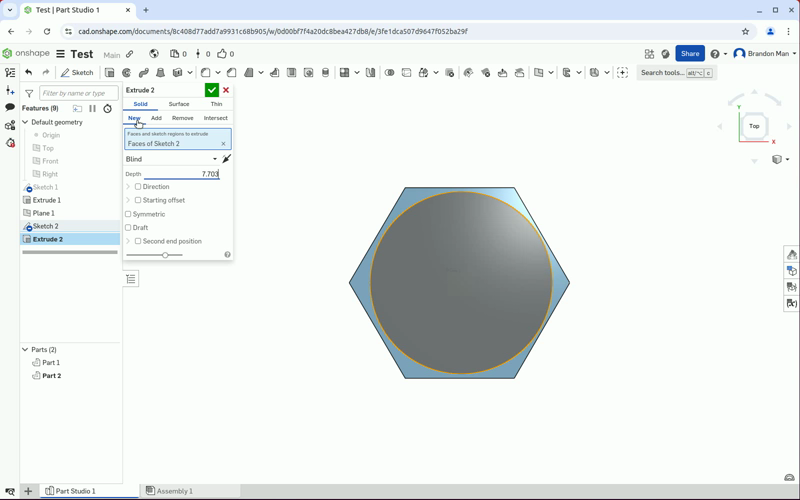
key(enter)
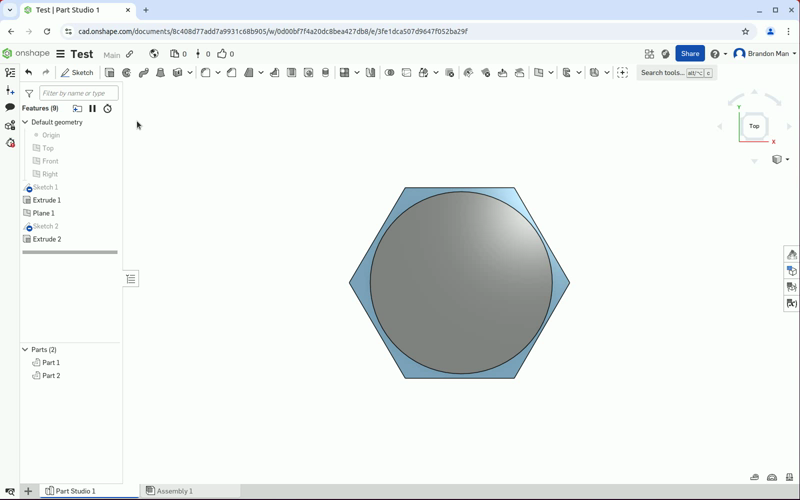
key(shift+h)
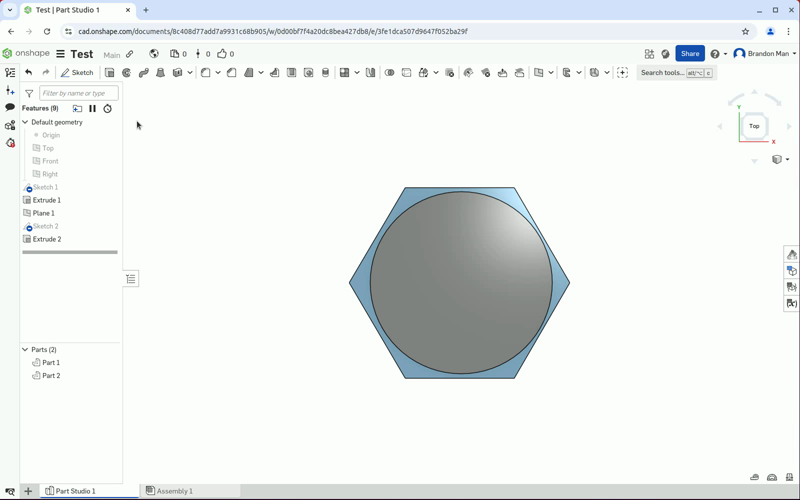
key(shift+h)
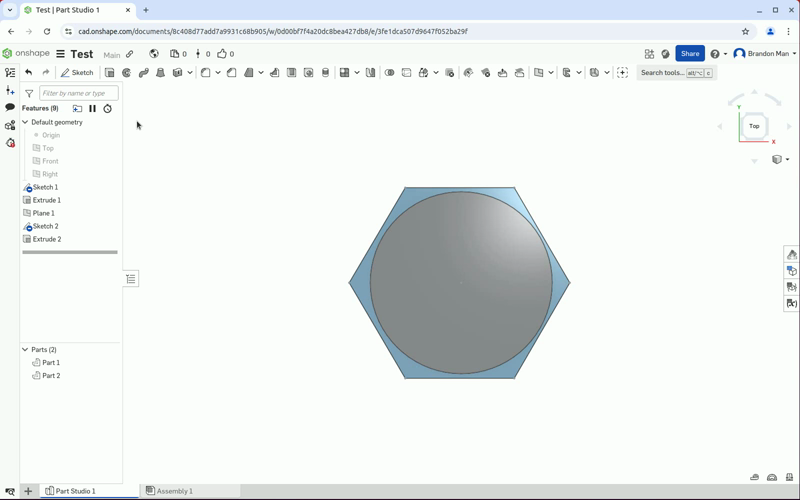
key(shift+7)
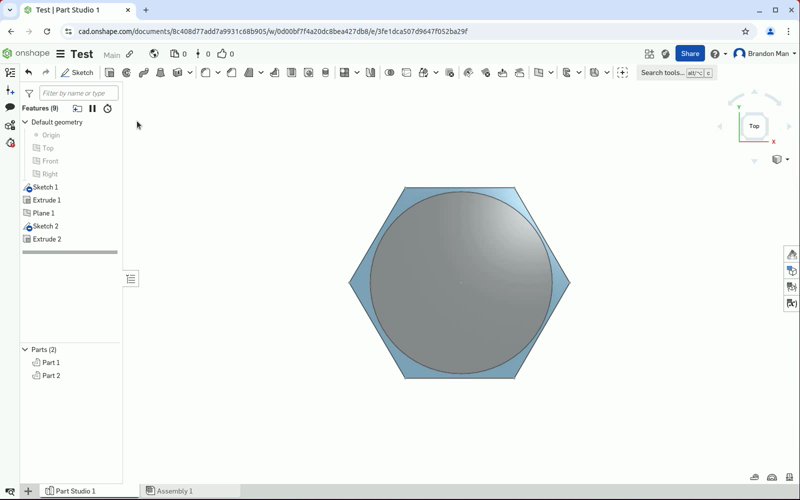
key(up, 3)
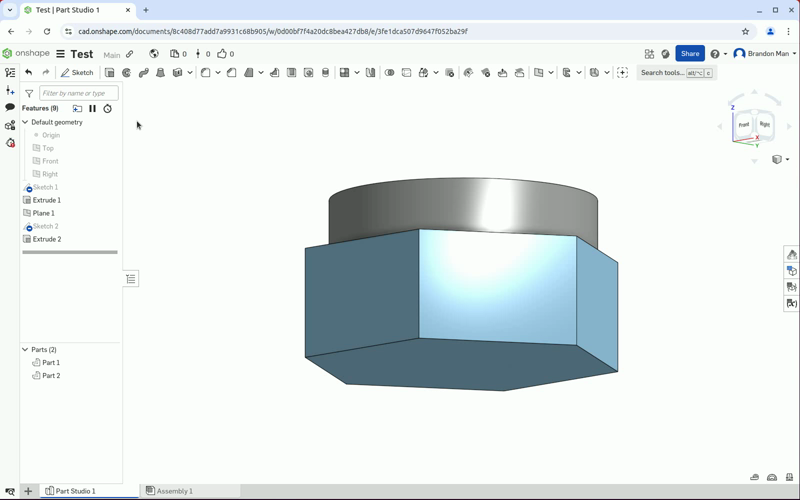
key(left, 3)
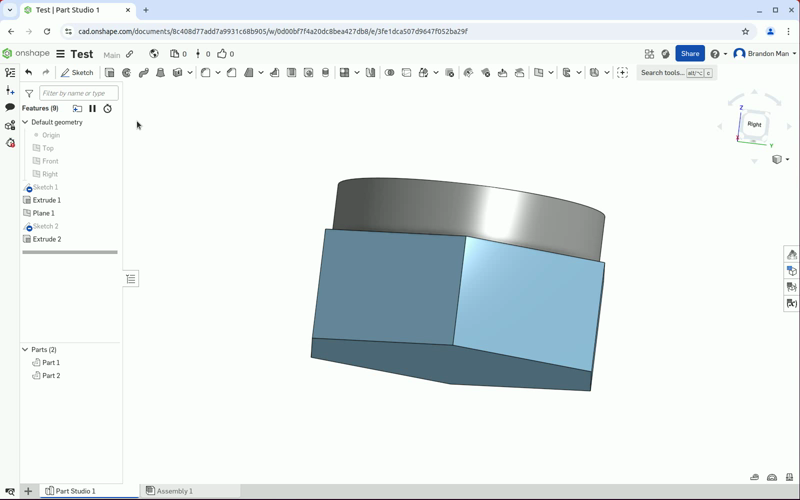
key(right, 3)
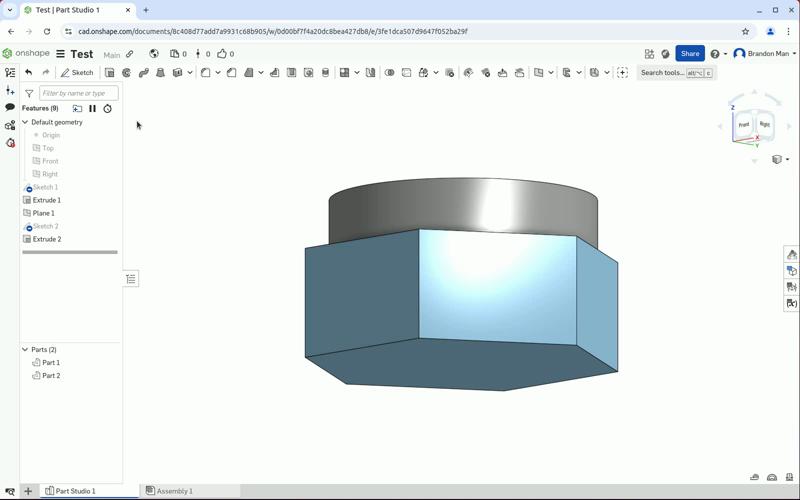
key(down, 3)
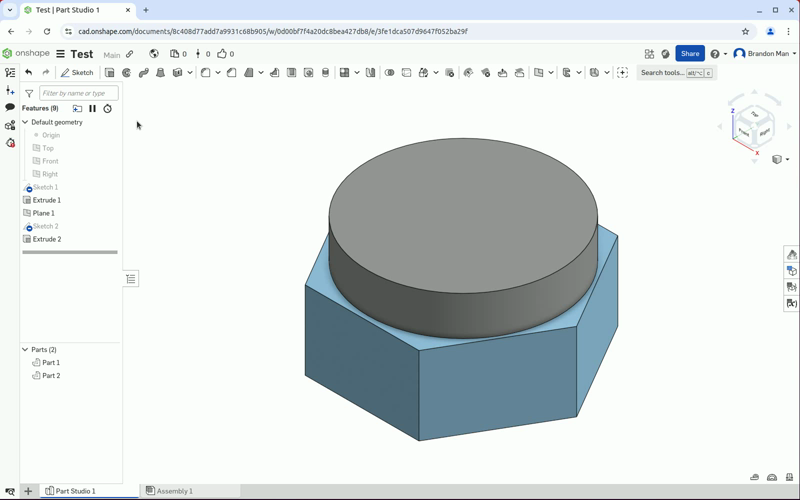
mouse_move(73, 189)
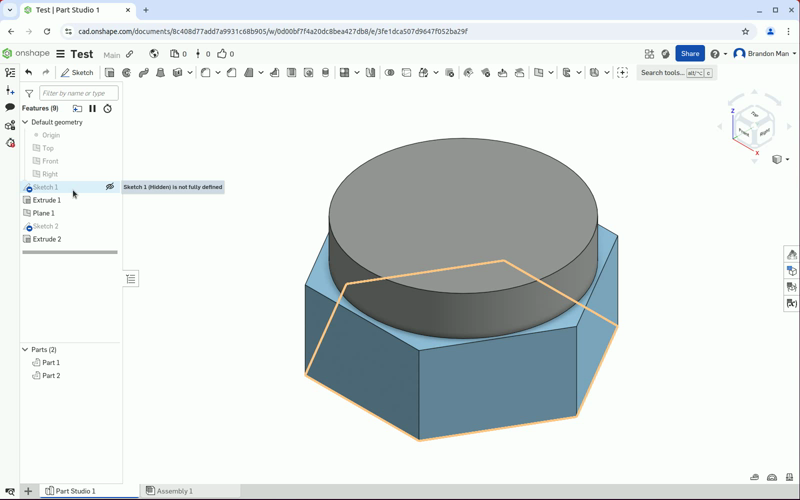
click(73, 189)